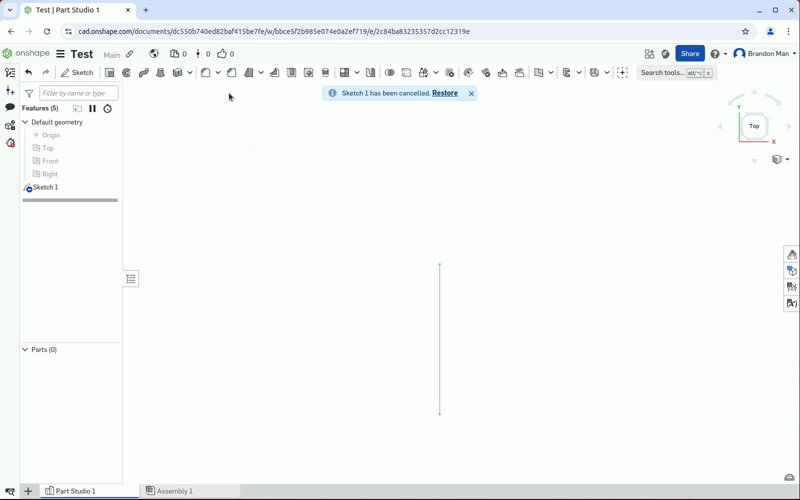
key(shift+h)
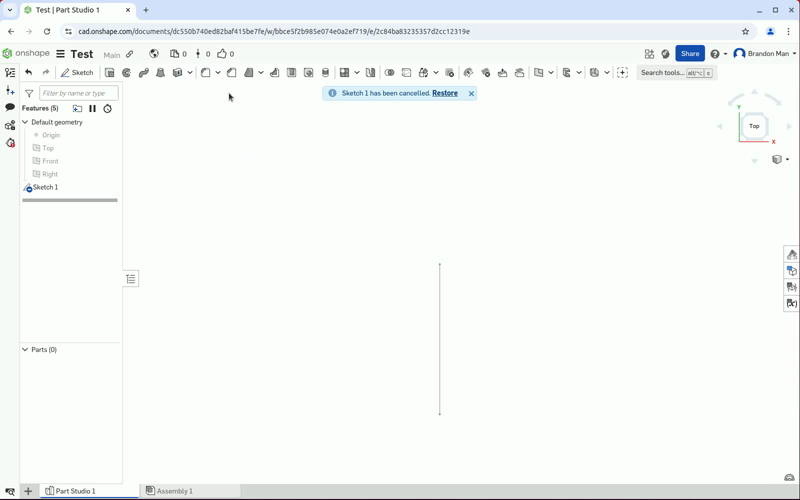
key(shift+s)
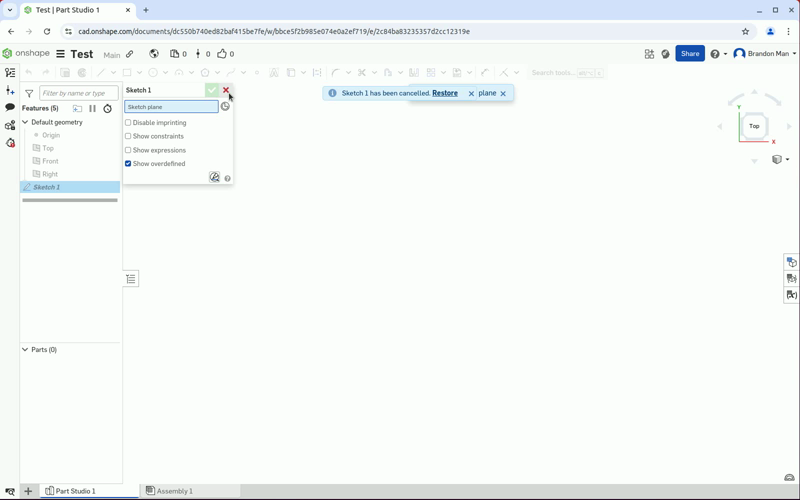
mouse_move(73, 150)
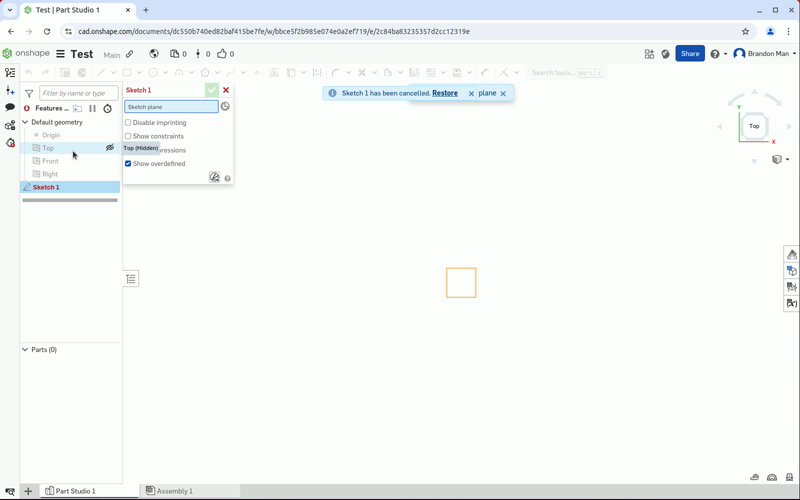
click(73, 150)
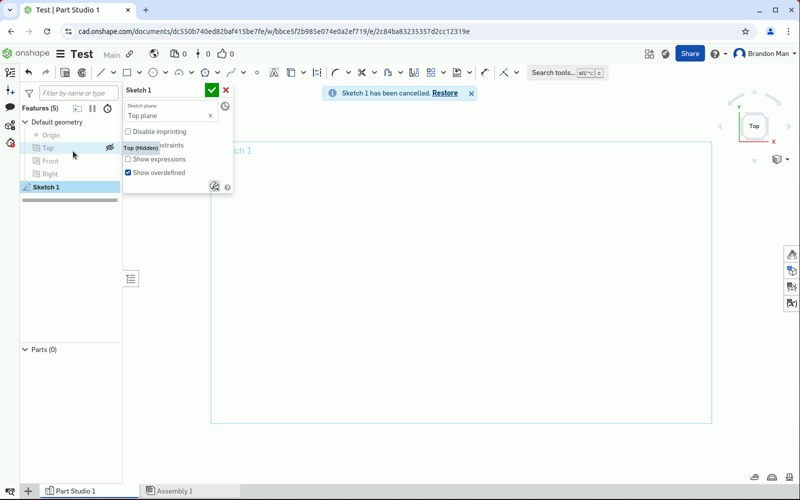
mouse_move(73, 352)
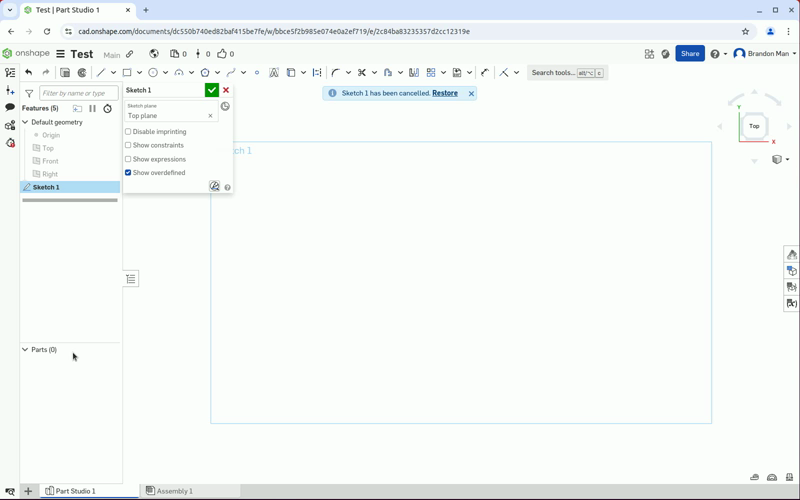
key(y)
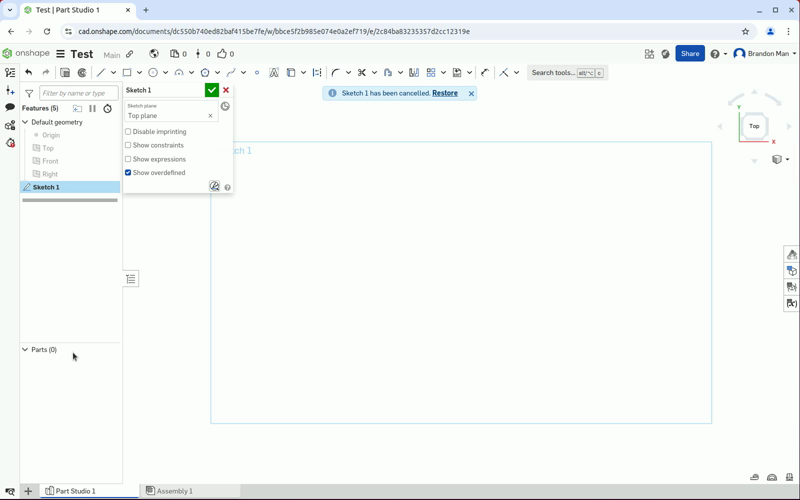
key(l)
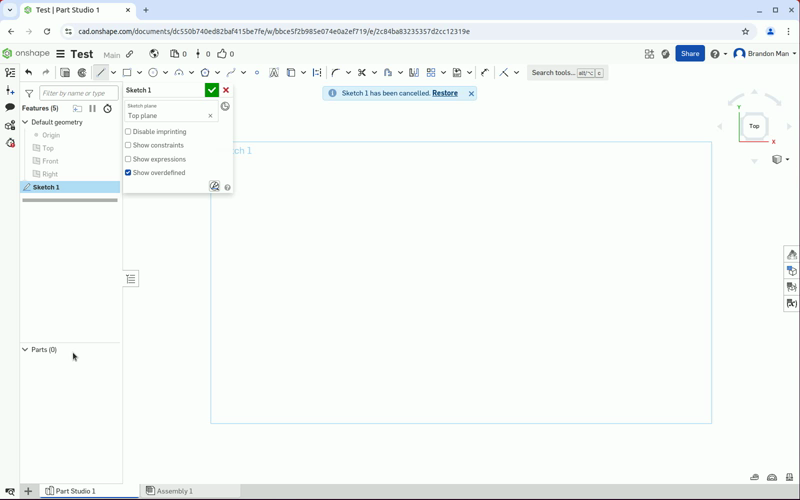
key_down(shift)
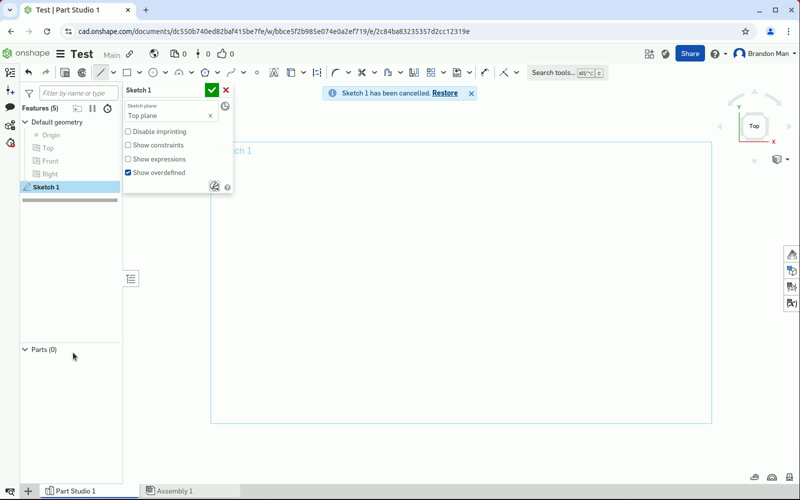
mouse_move(460, 282)
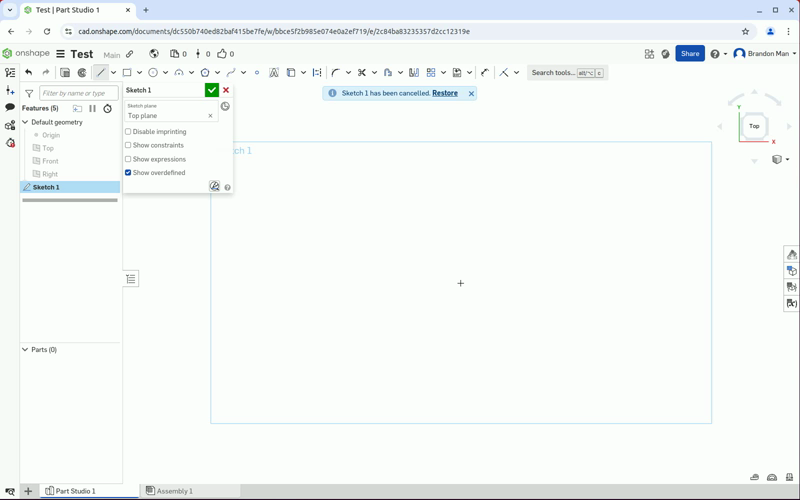
click(460, 282)
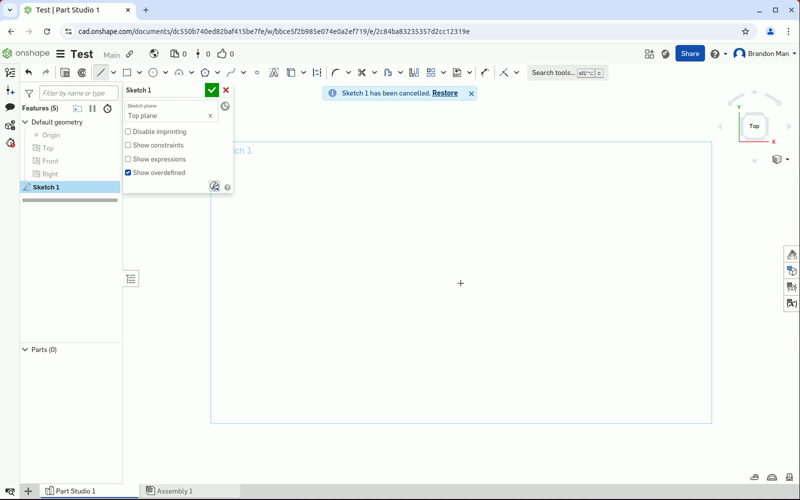
key_up(shift)
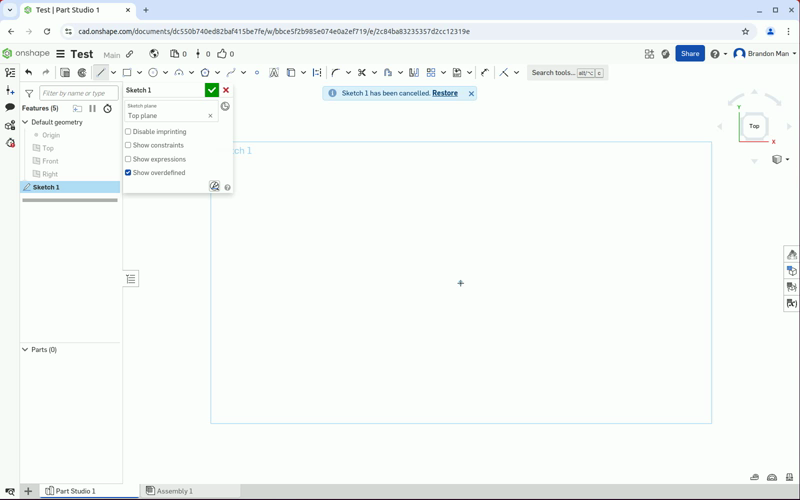
key_down(shift)
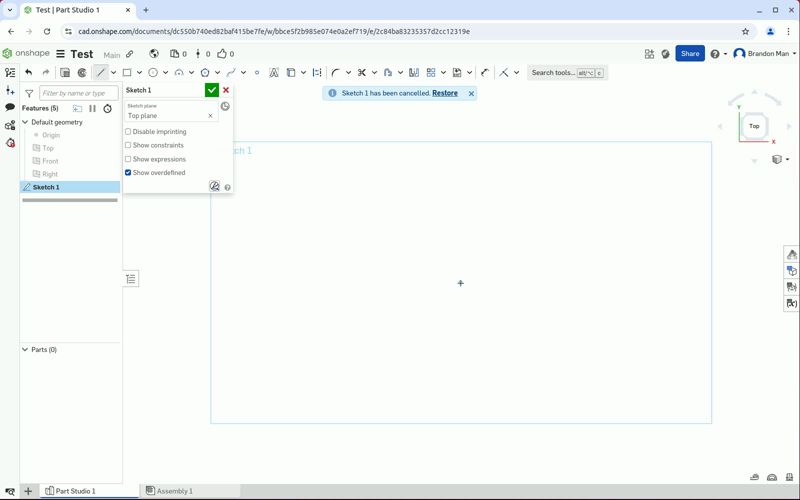
mouse_move(573, 282)
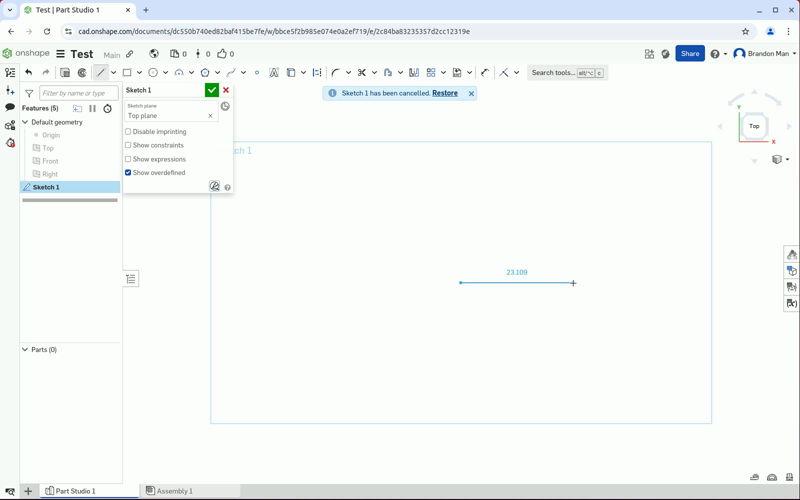
click(573, 282)
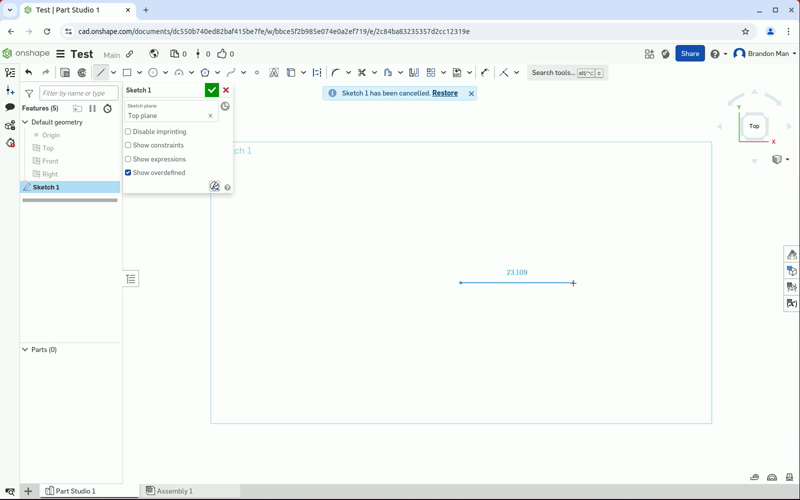
key_up(shift)
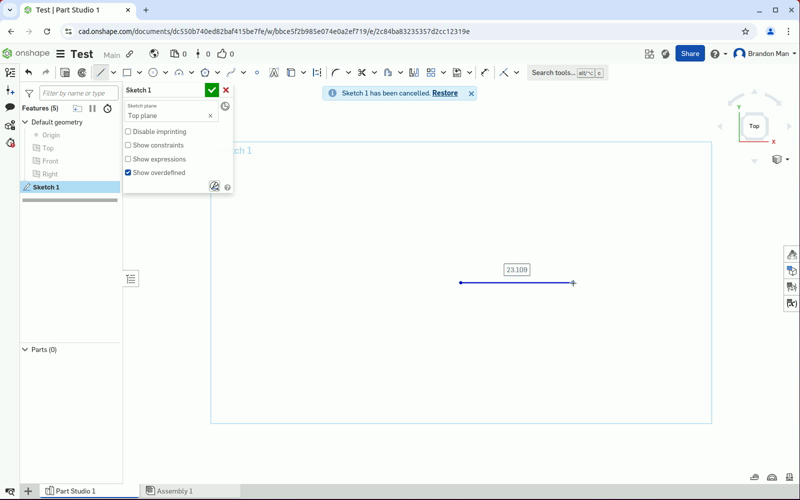
key_down(shift)
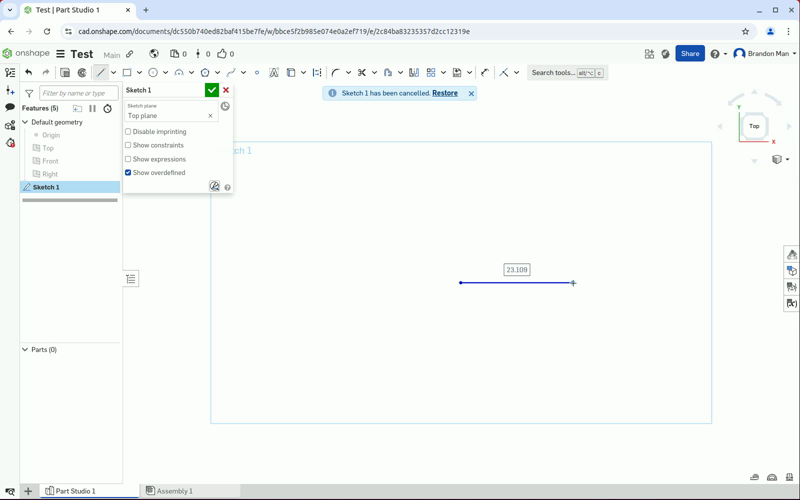
mouse_move(573, 208)
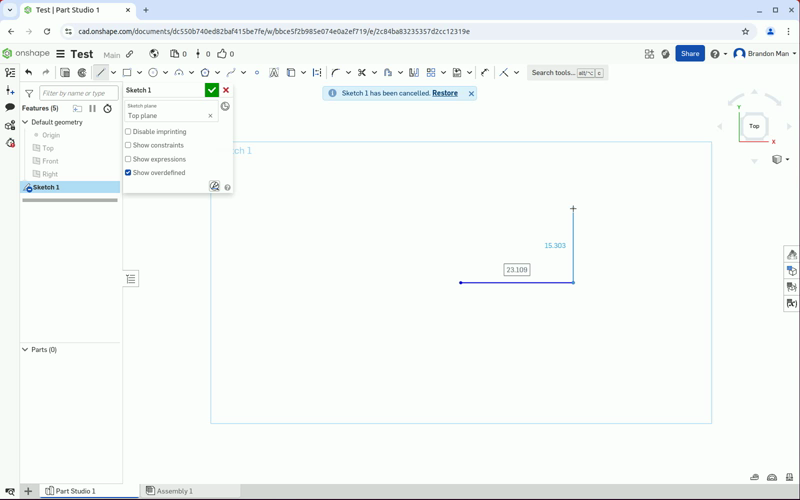
click(573, 208)
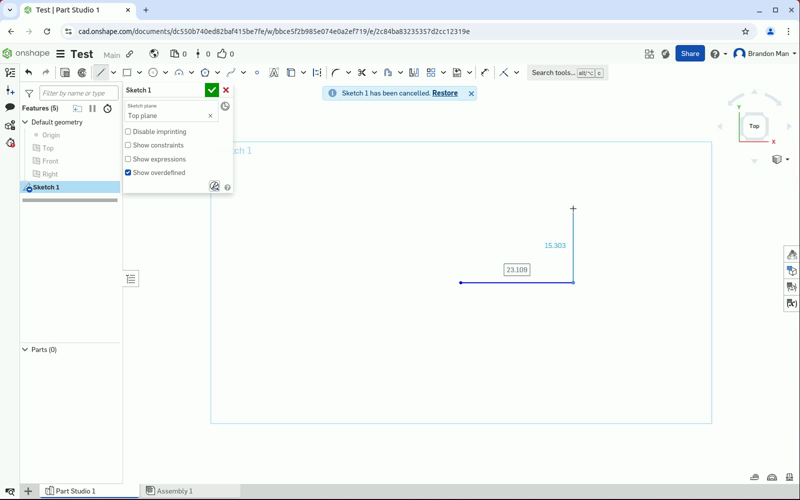
key_up(shift)
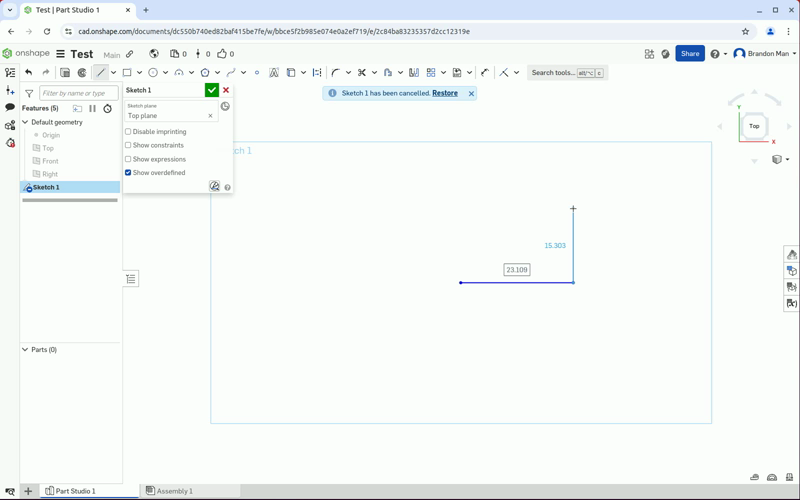
key_down(shift)
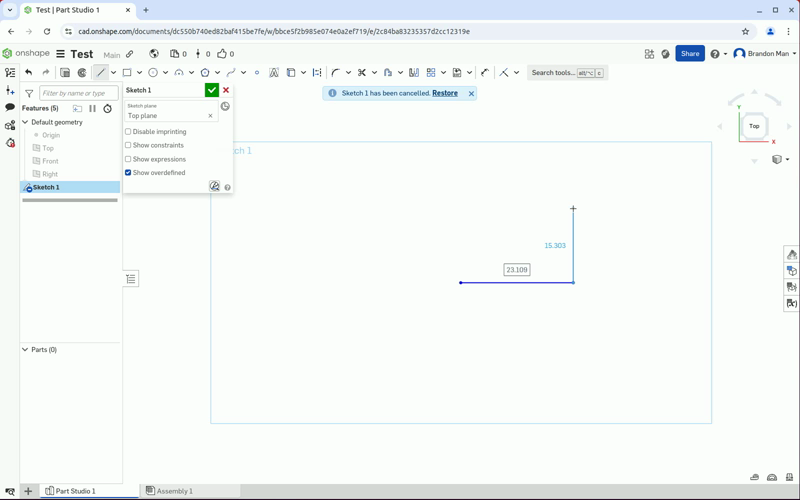
mouse_move(460, 208)
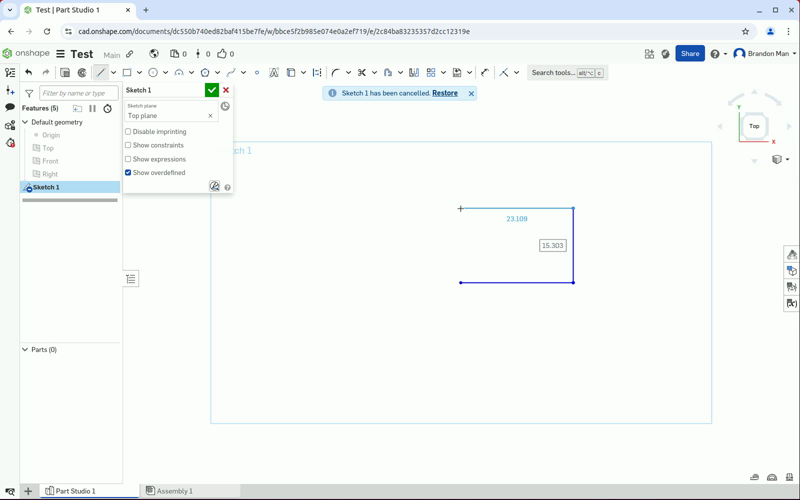
click(460, 208)
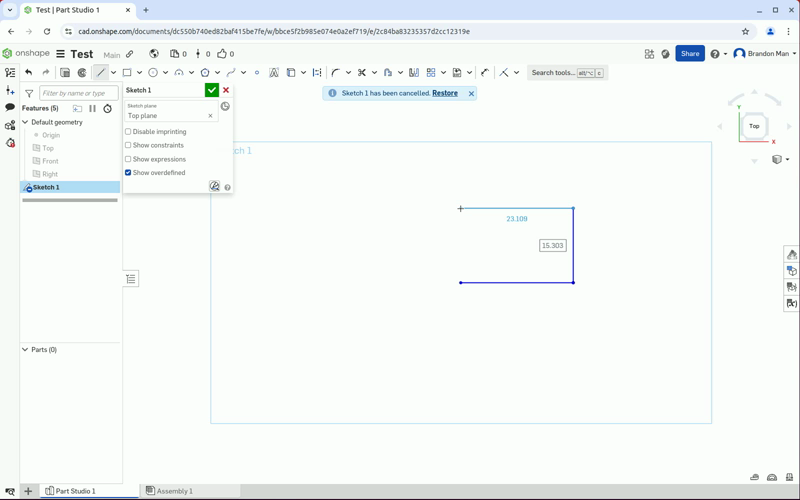
key_up(shift)
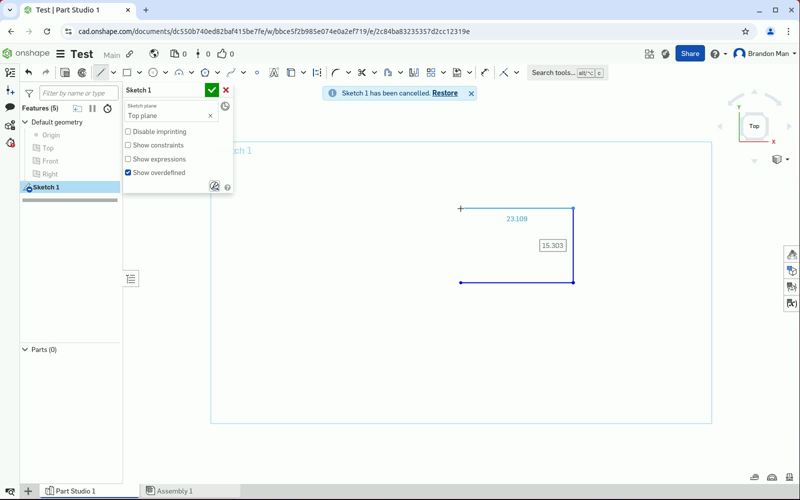
key_down(shift)
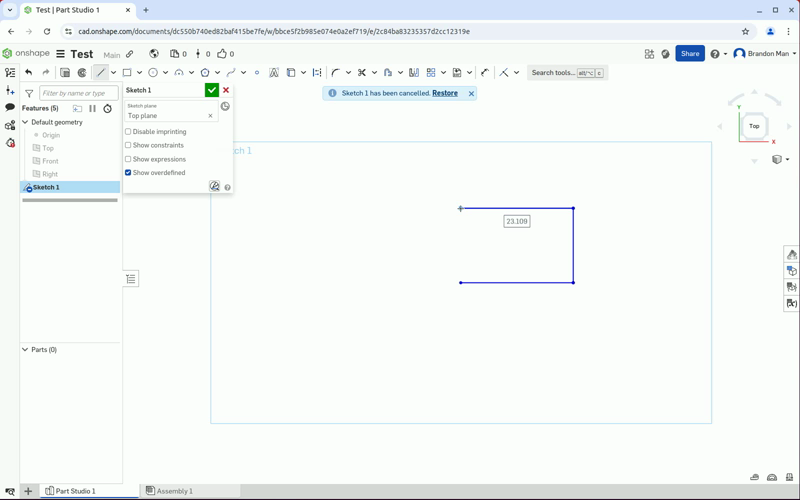
mouse_move(460, 282)
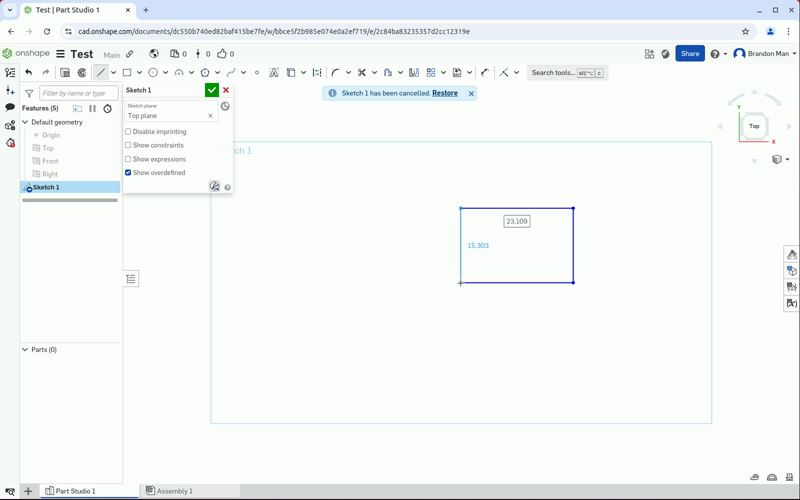
key_up(shift)
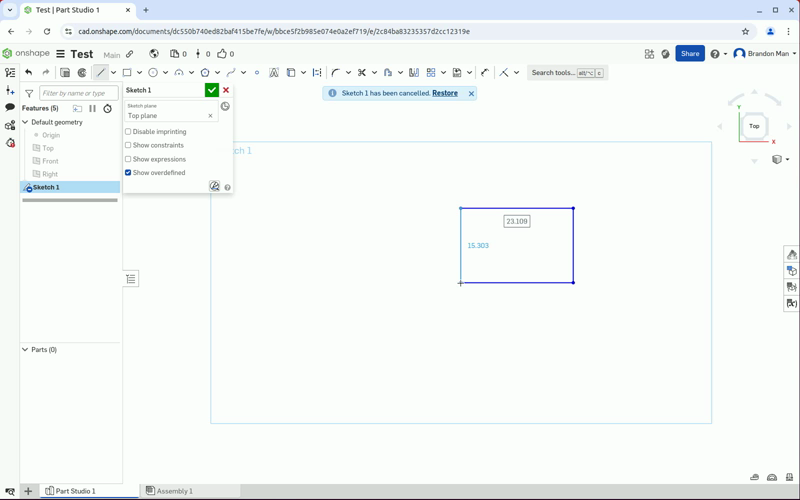
click(460, 282)
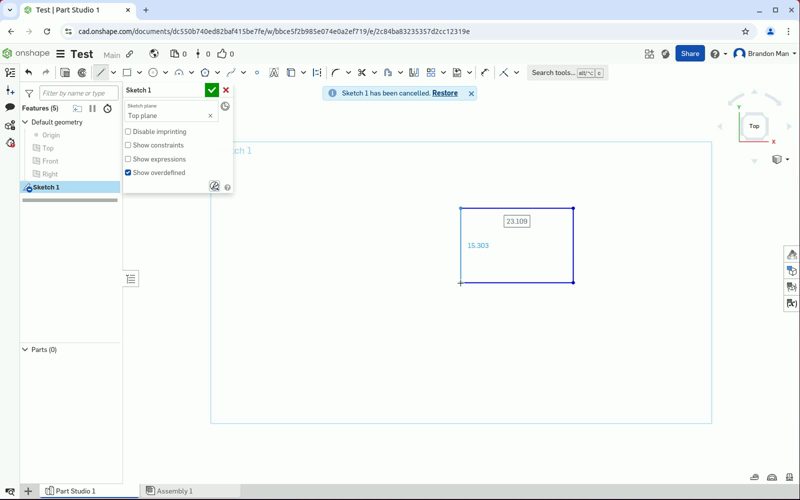
key(esc)
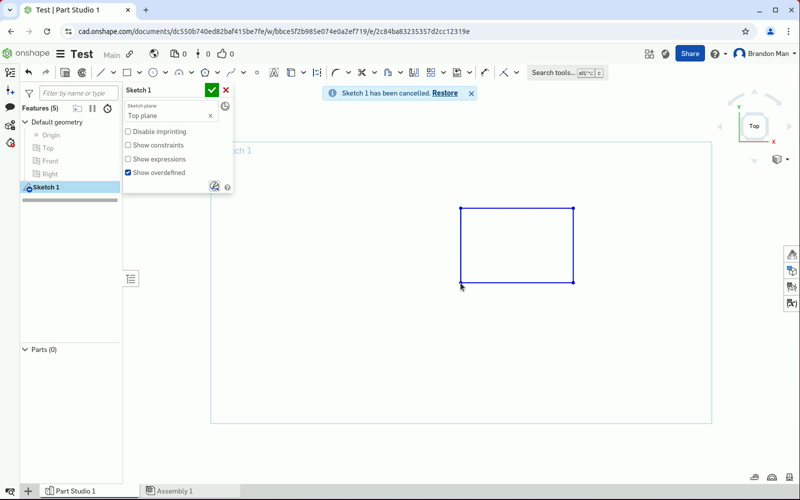
mouse_move(544, 266)
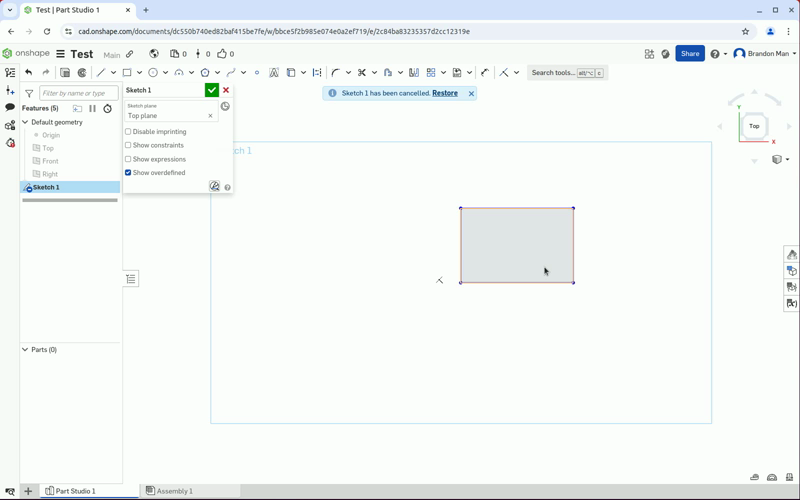
click(544, 266)
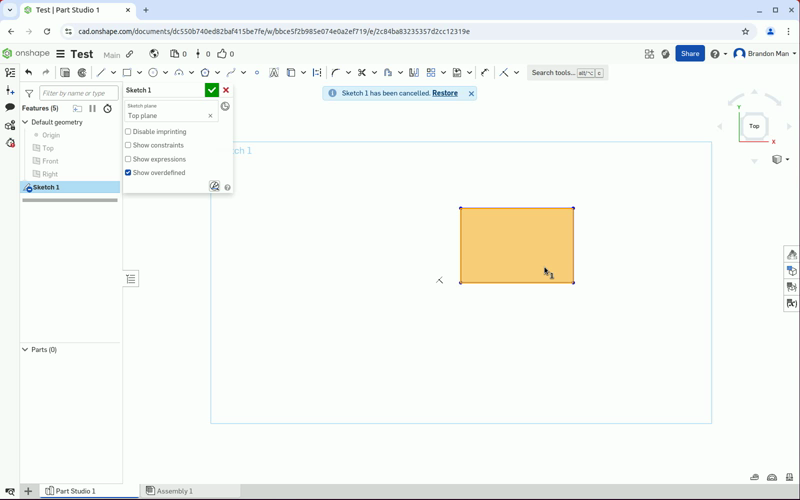
mouse_move(73, 352)
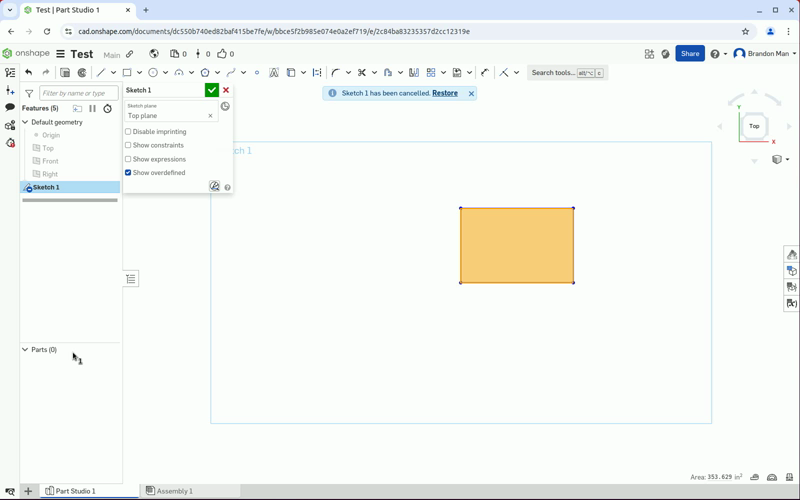
key(shift+y)
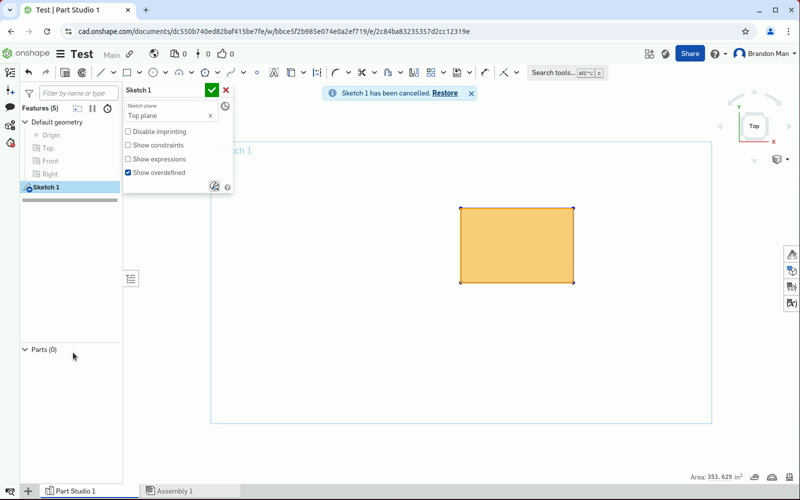
key(shift+e)
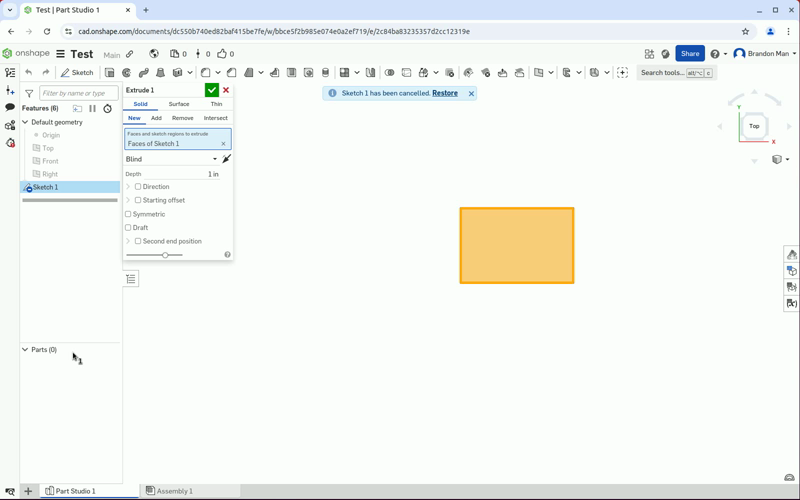
mouse_move(143, 106)
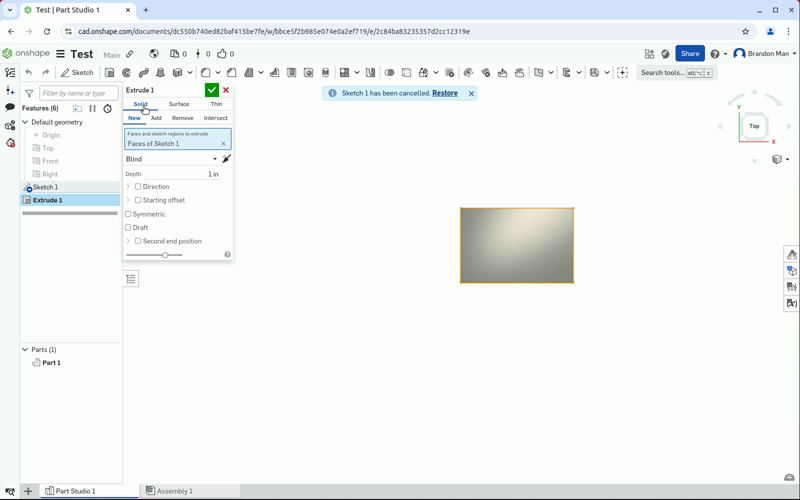
click(143, 106)
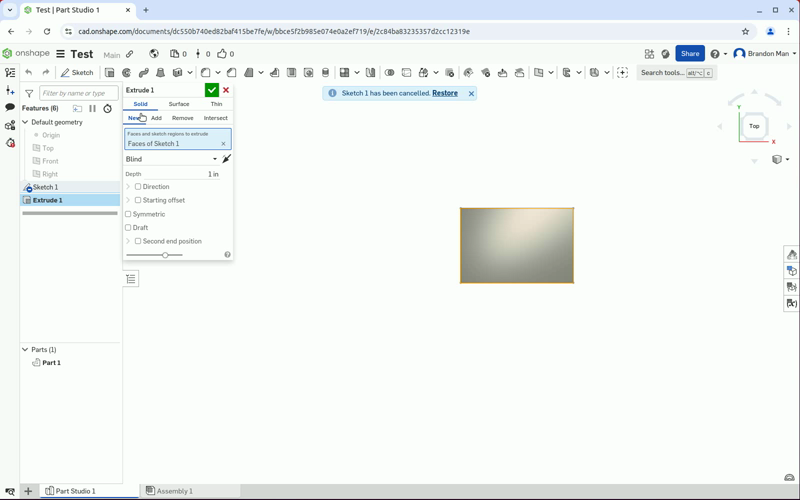
mouse_move(137, 120)
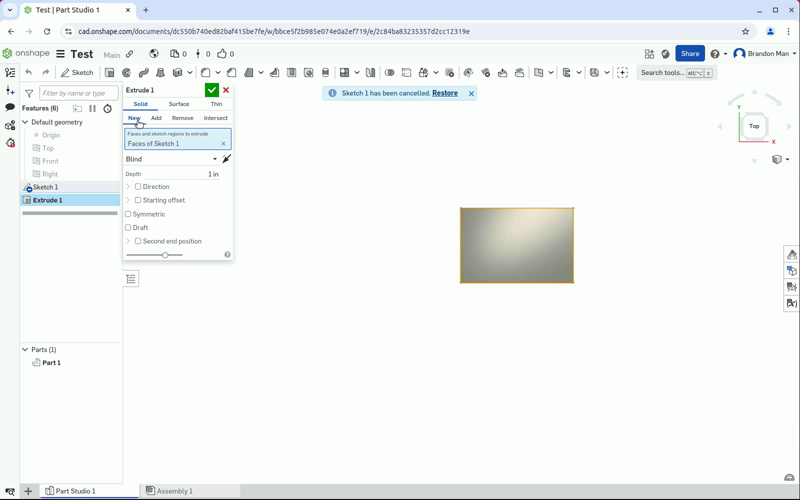
click(137, 120)
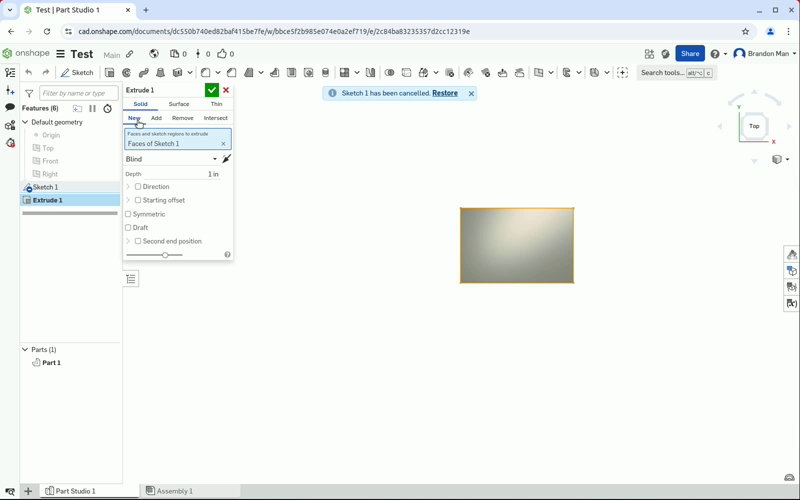
key(tab, 4)
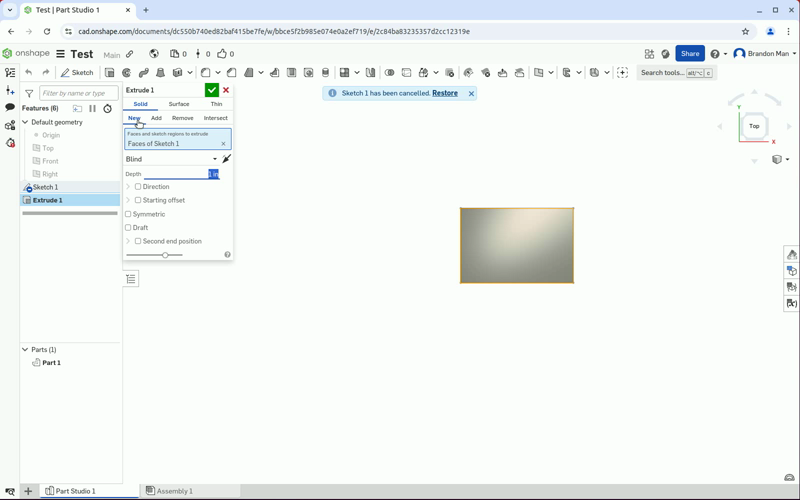
text(15.405)
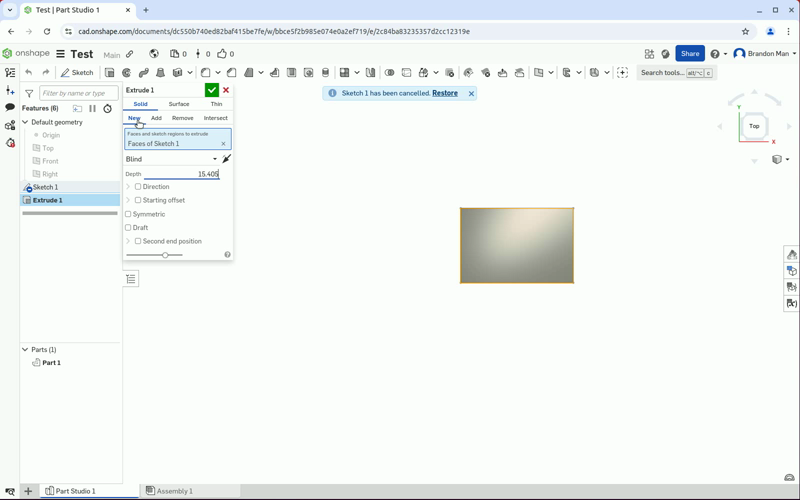
key(enter)
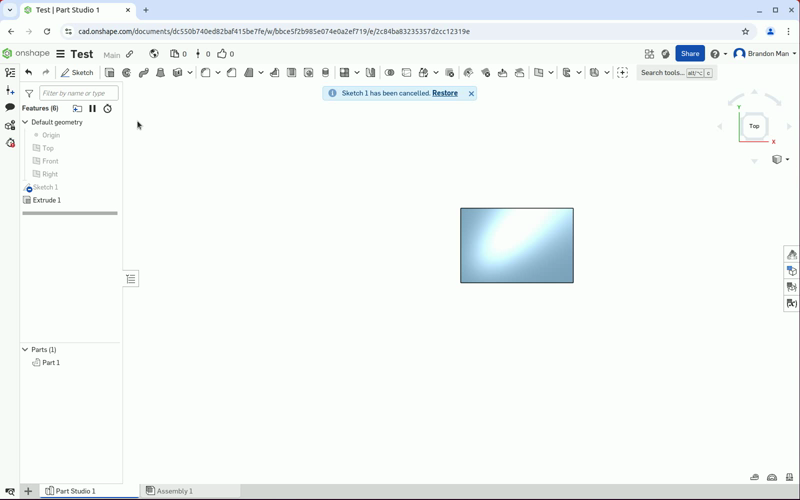
key(shift+h)
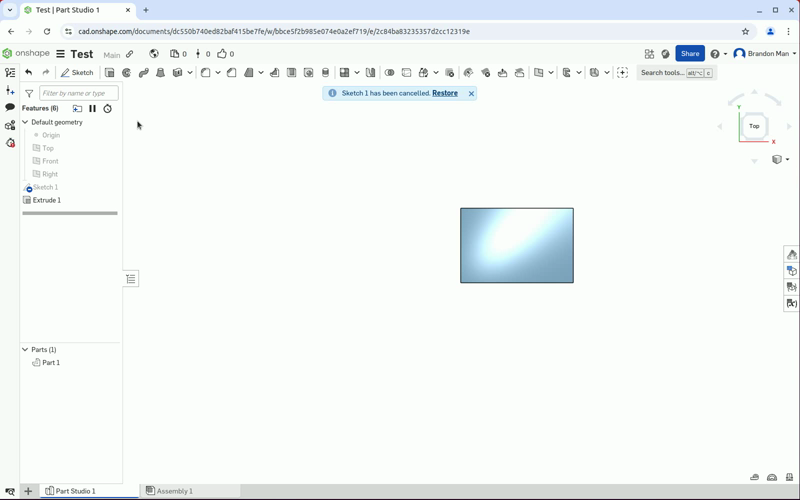
key(shift+h)
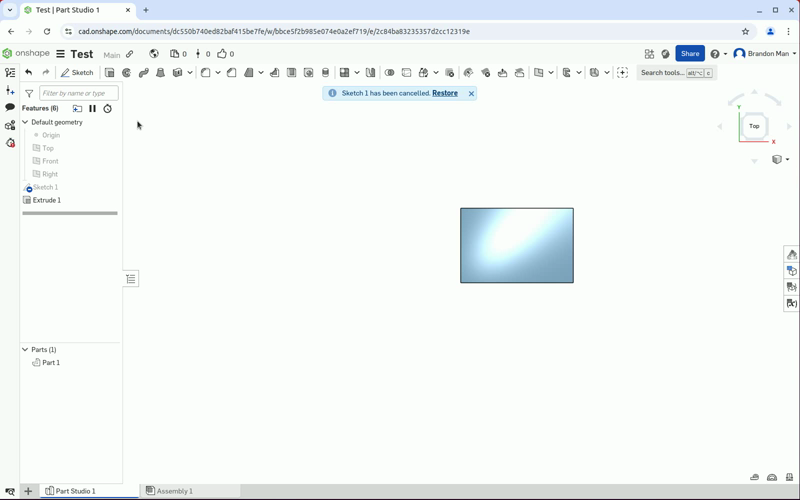
mouse_move(73, 189)
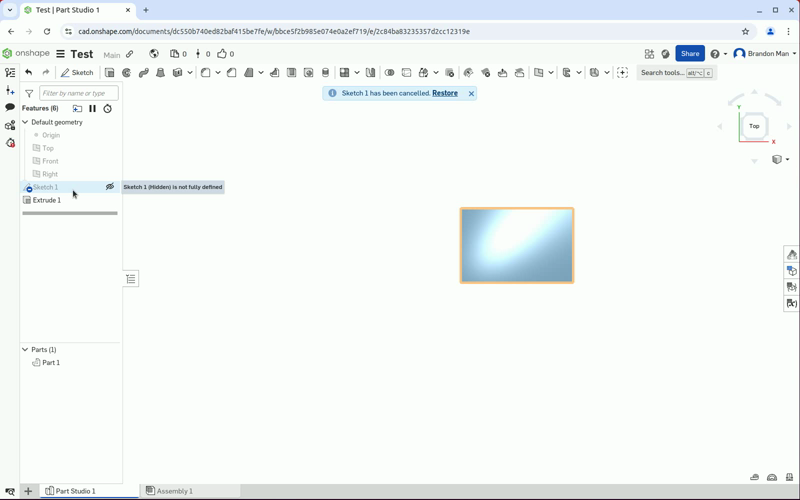
click(73, 189)
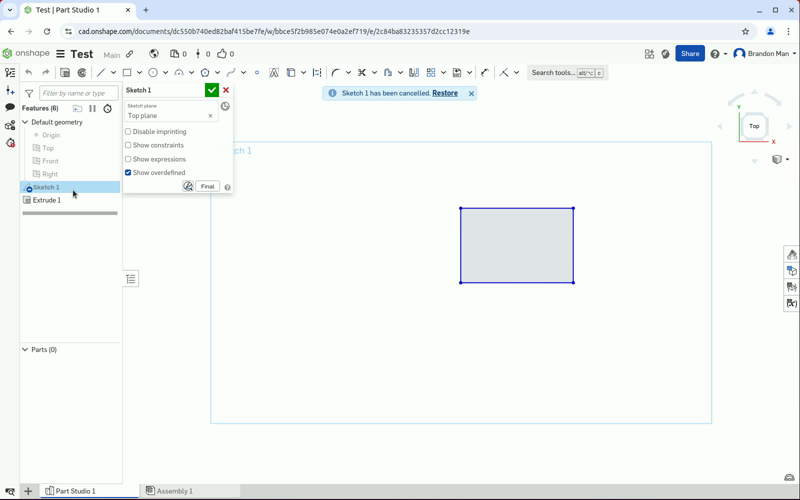
mouse_move(229, 92)
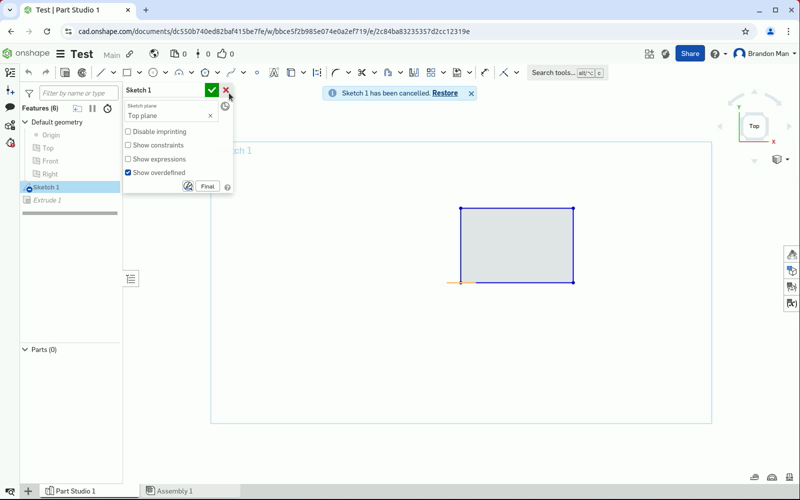
click(229, 92)
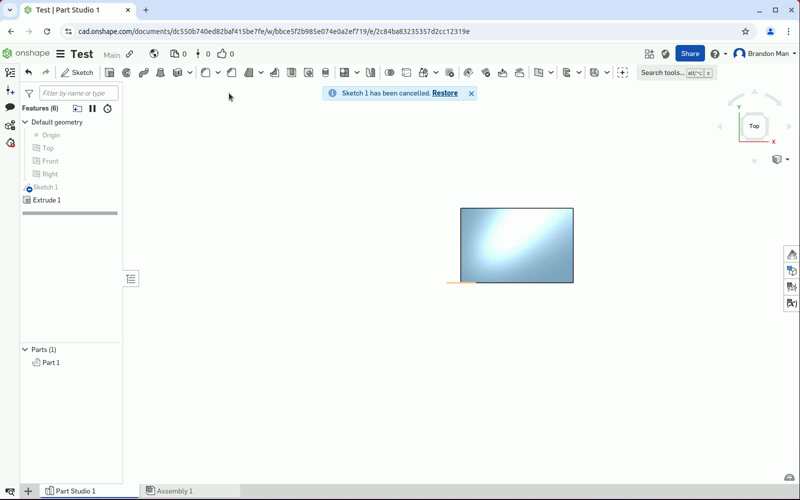
mouse_move(541, 75)
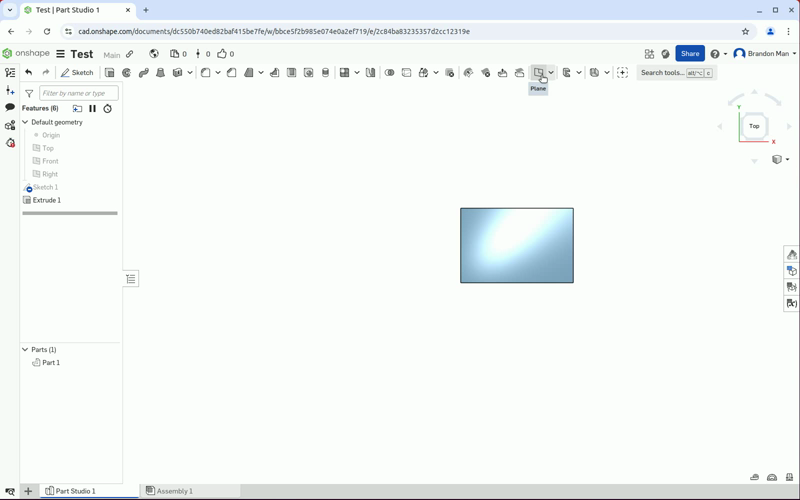
click(541, 75)
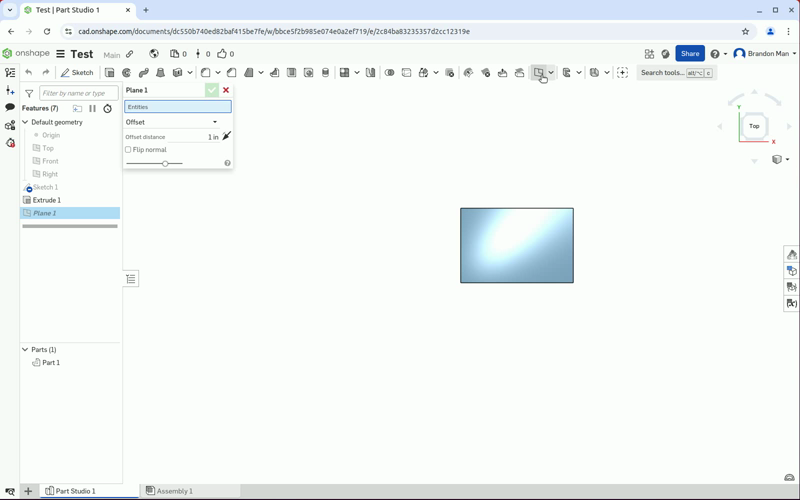
mouse_move(73, 150)
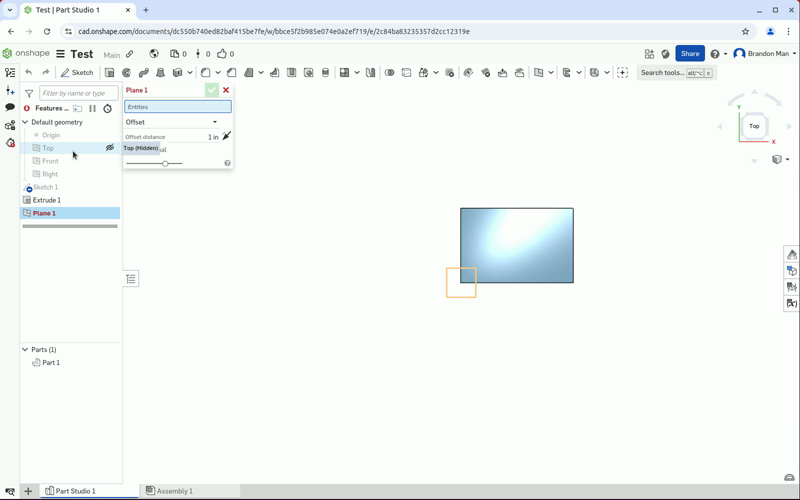
click(73, 150)
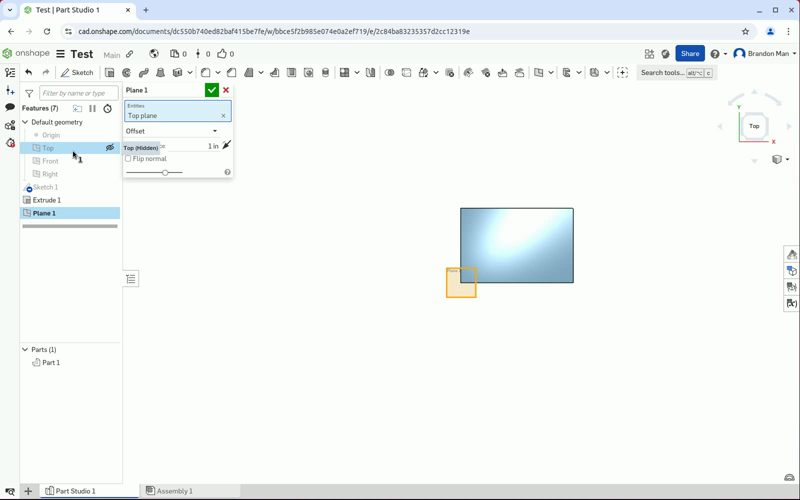
key(tab, 2)
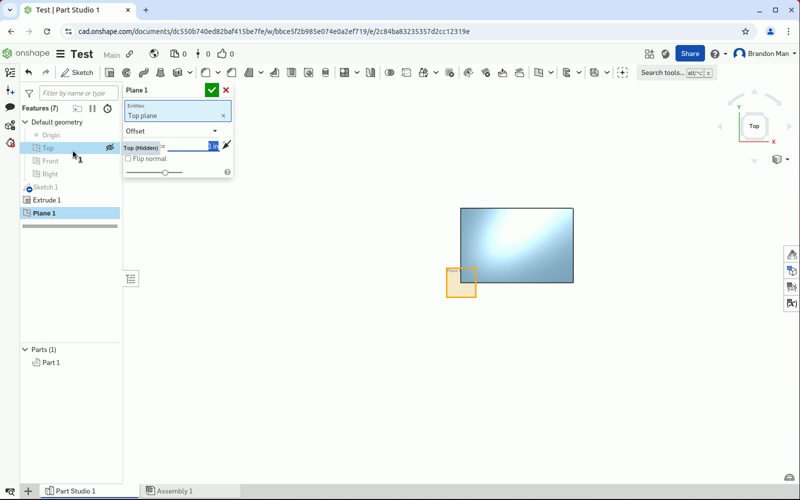
text(15.405)
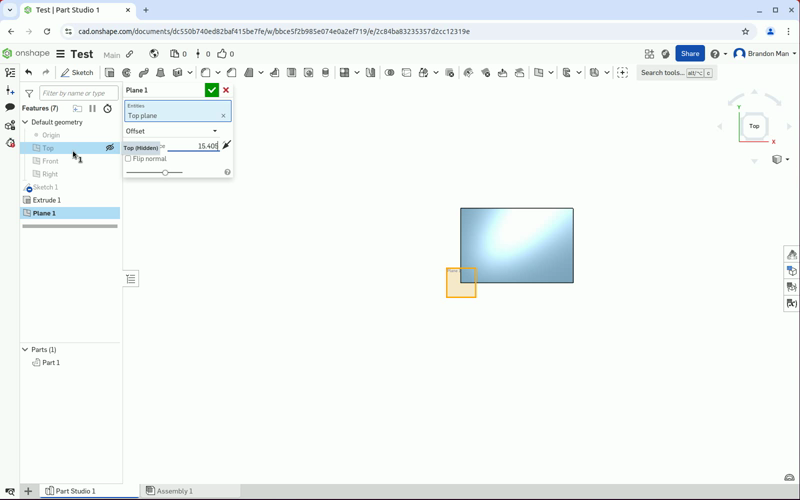
key(enter, 2)
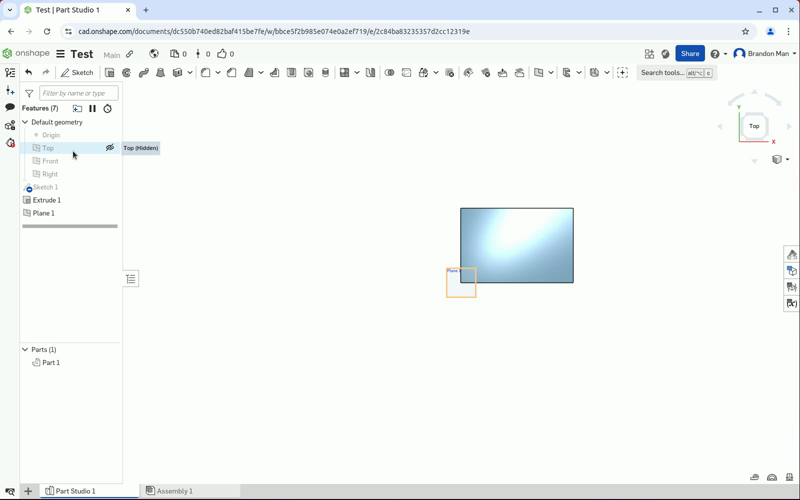
key(shift+s)
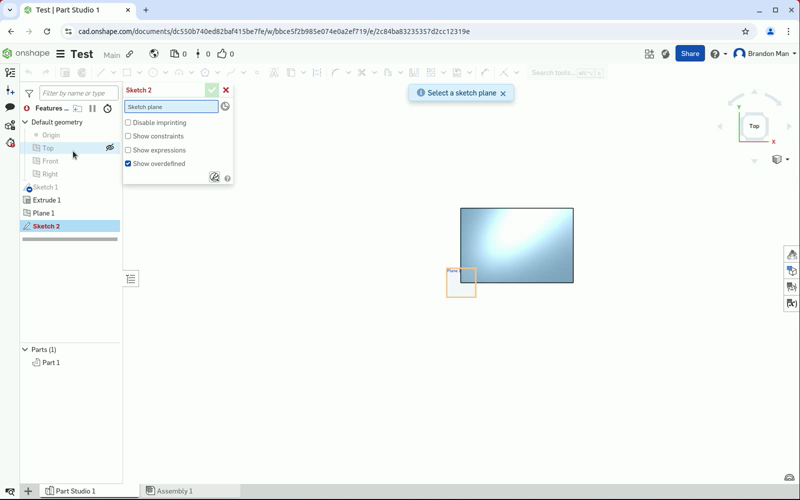
mouse_move(73, 215)
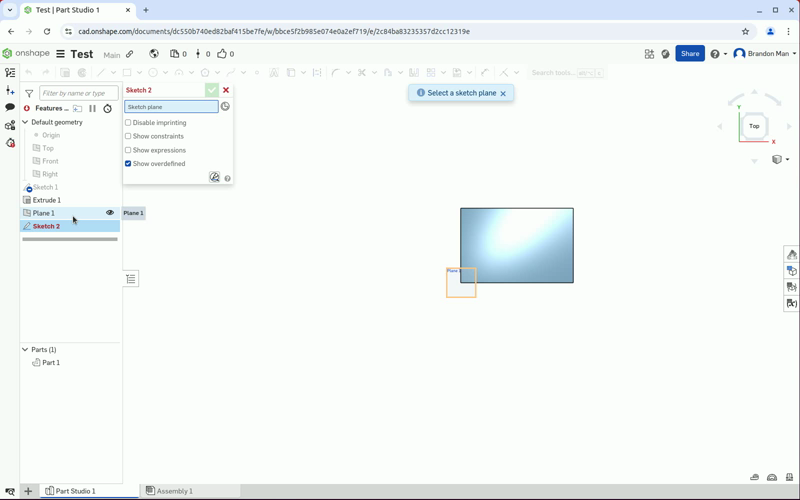
click(73, 215)
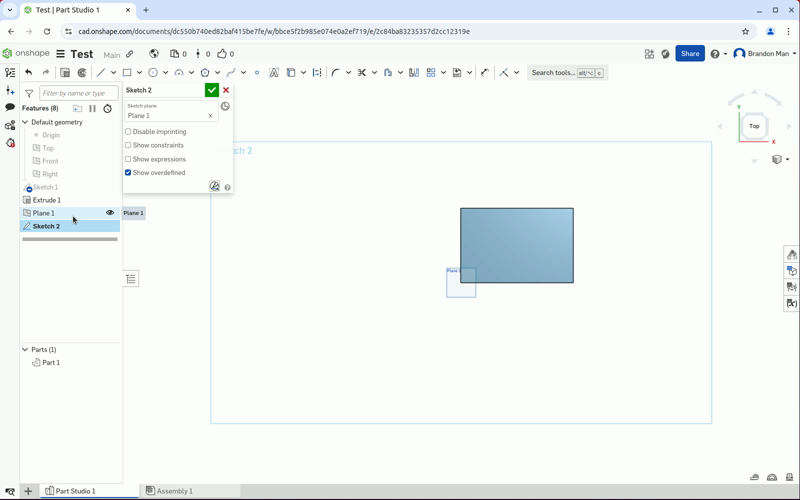
mouse_move(73, 352)
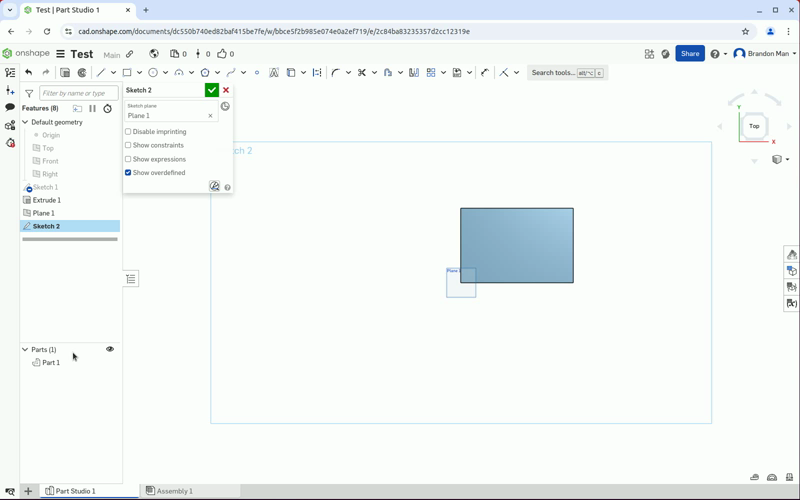
key(y)
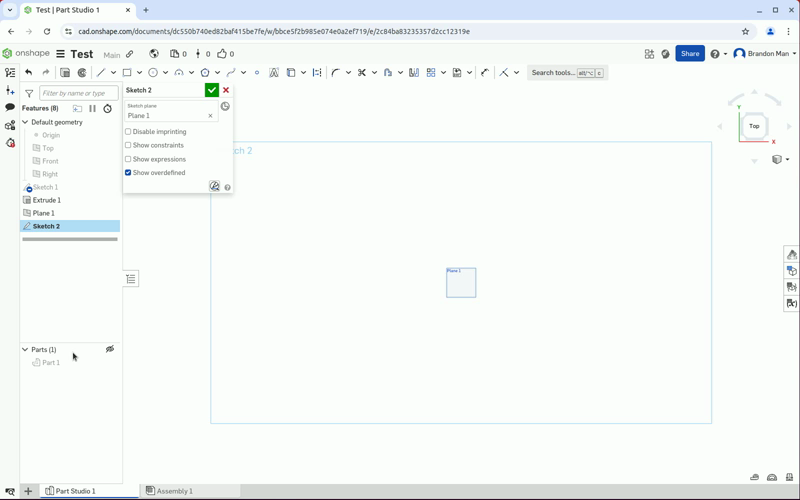
key(l)
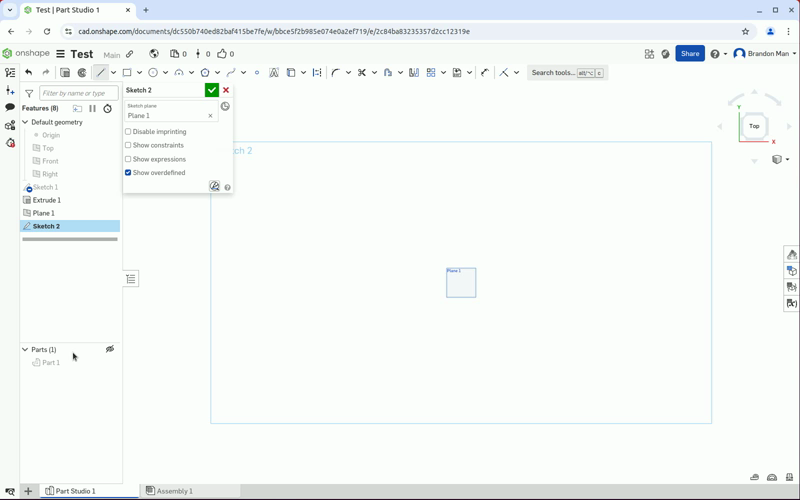
key_down(shift)
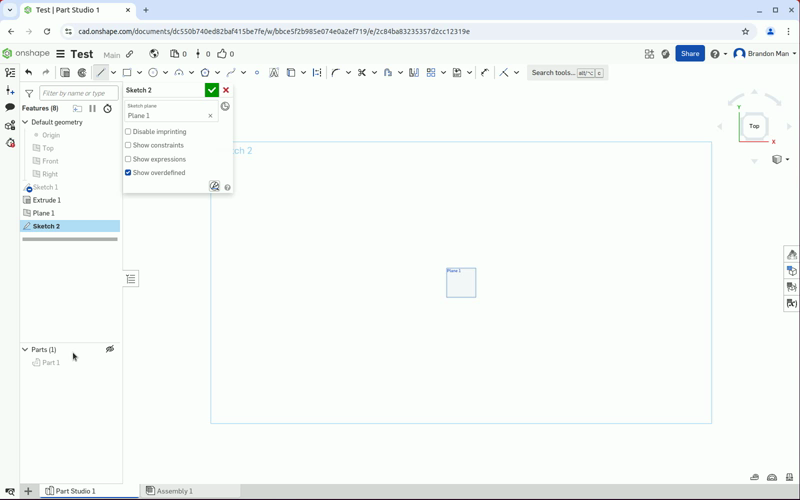
mouse_move(554, 245)
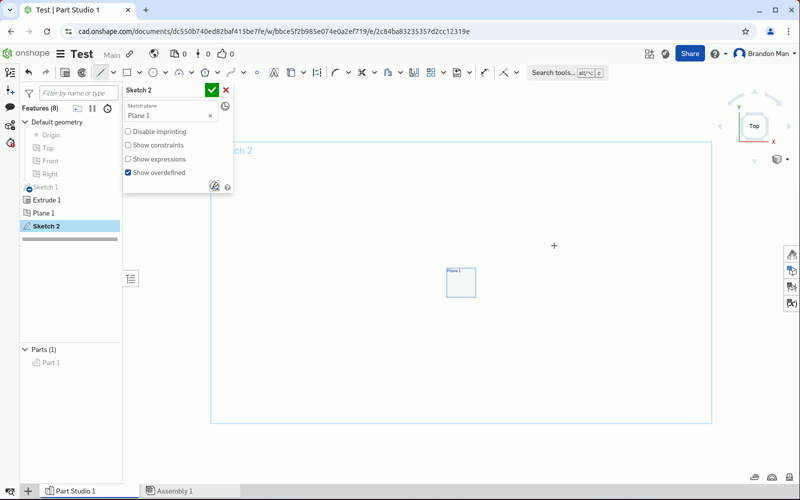
click(554, 245)
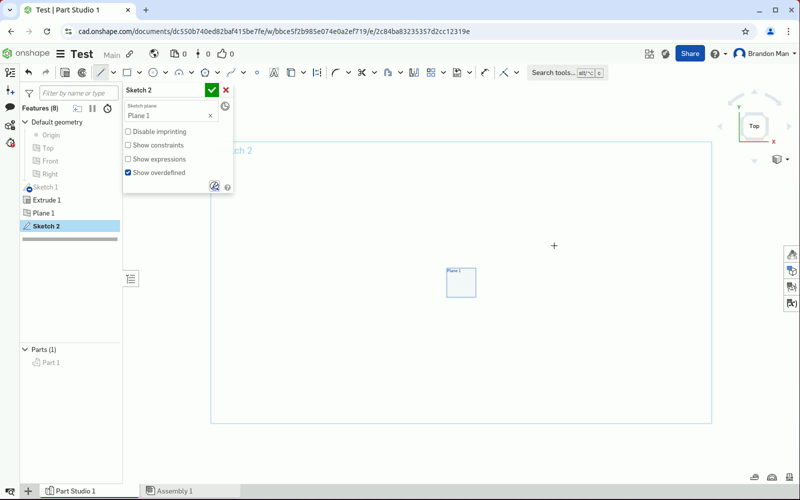
key_up(shift)
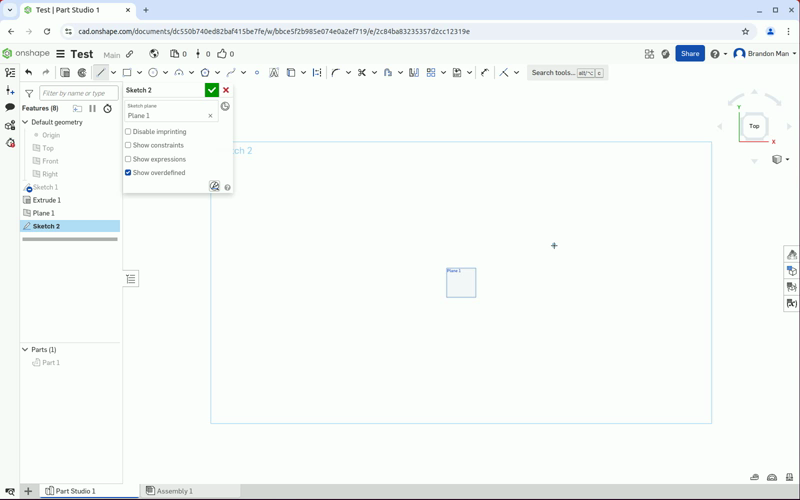
key_down(shift)
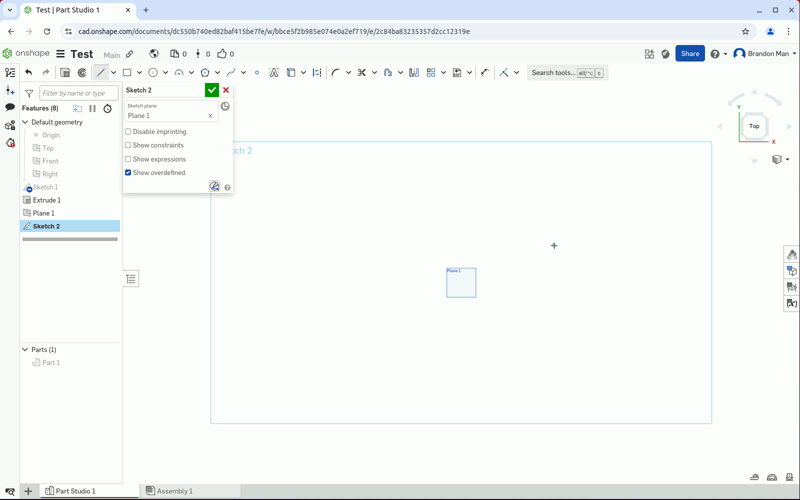
mouse_move(584, 245)
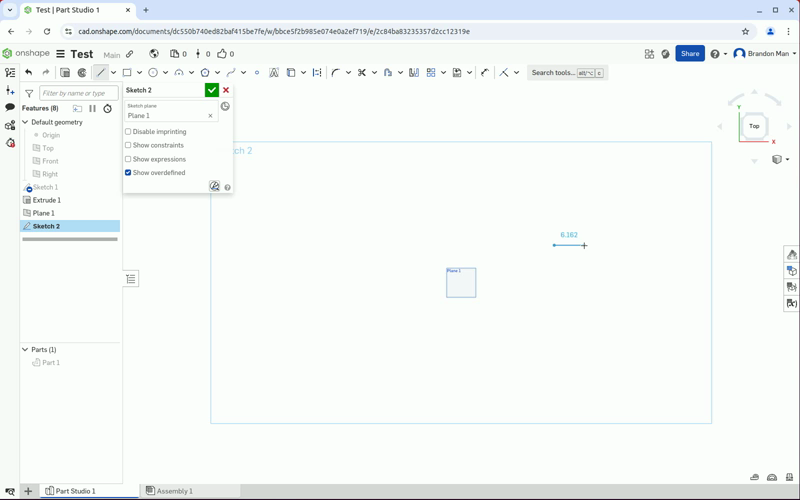
mouse_move(573, 245)
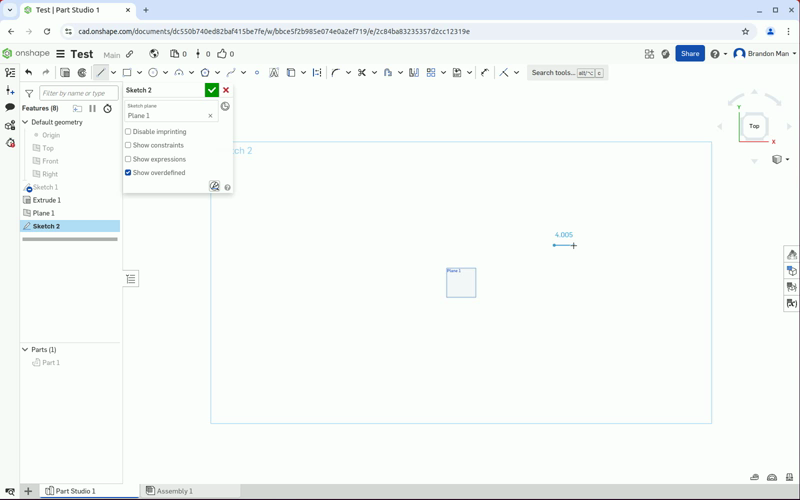
click(573, 245)
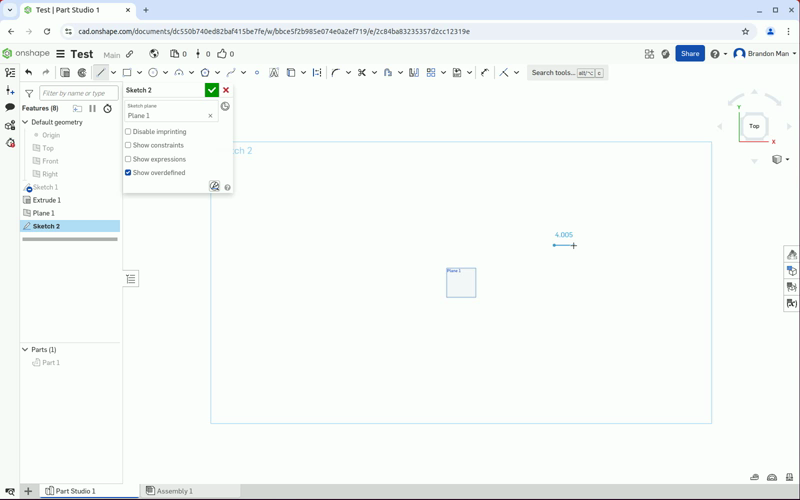
key_up(shift)
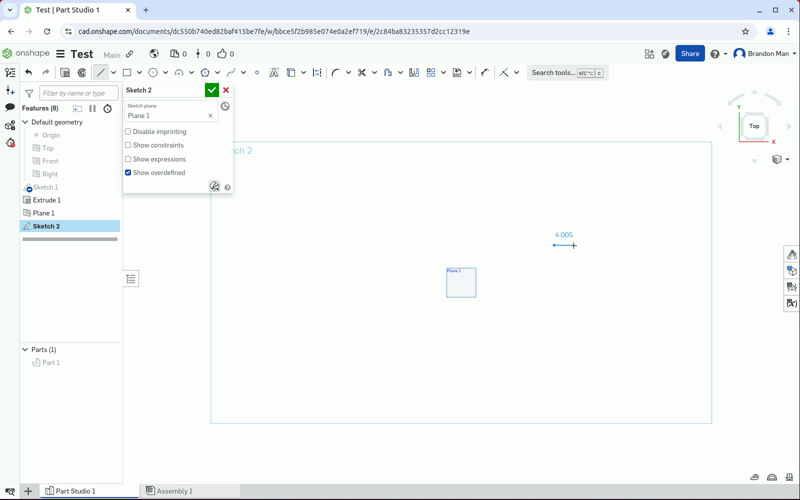
key_down(shift)
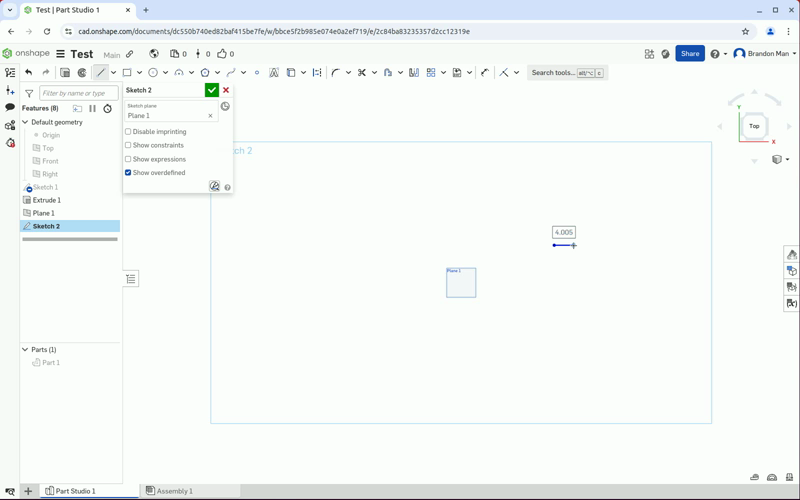
mouse_move(589, 245)
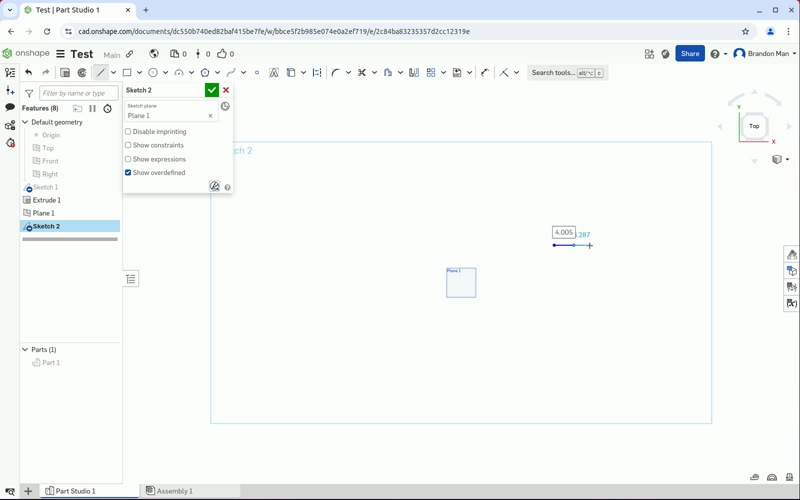
mouse_move(573, 207)
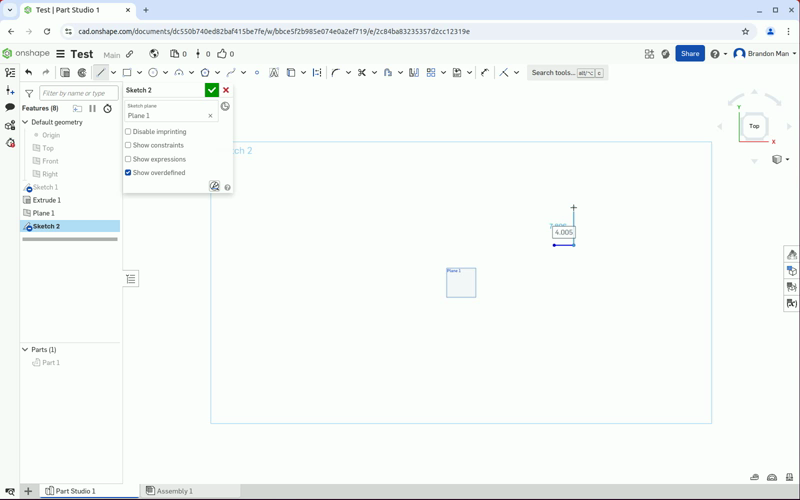
click(573, 207)
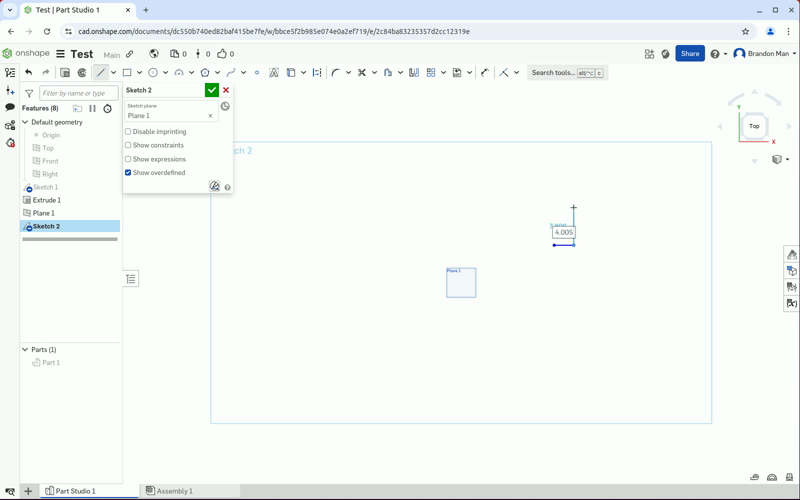
key_up(shift)
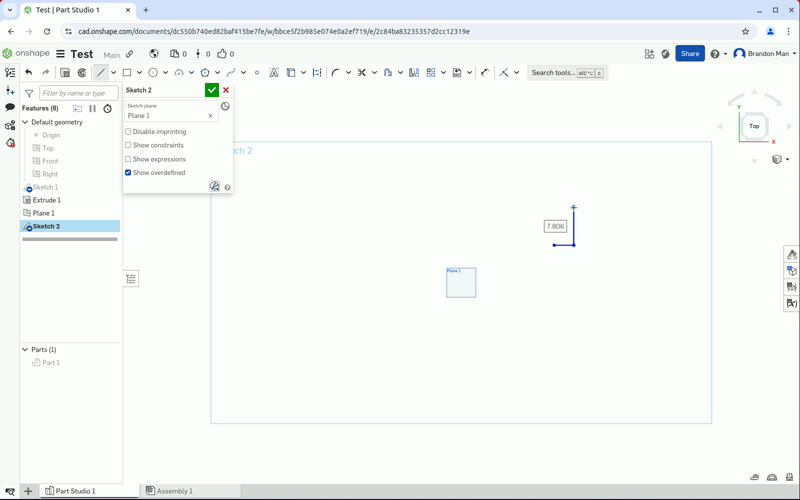
key_down(shift)
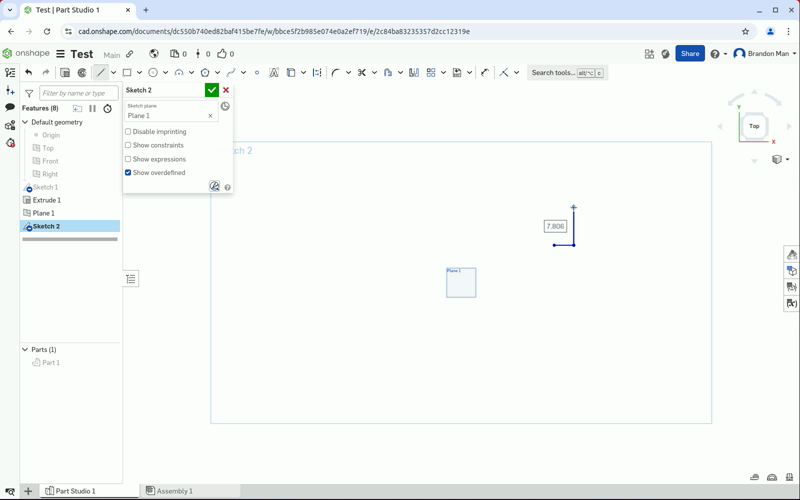
mouse_move(589, 207)
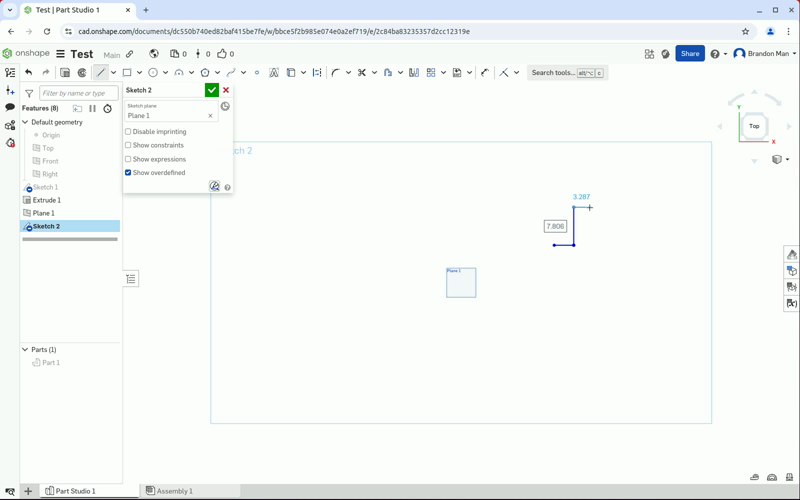
mouse_move(554, 207)
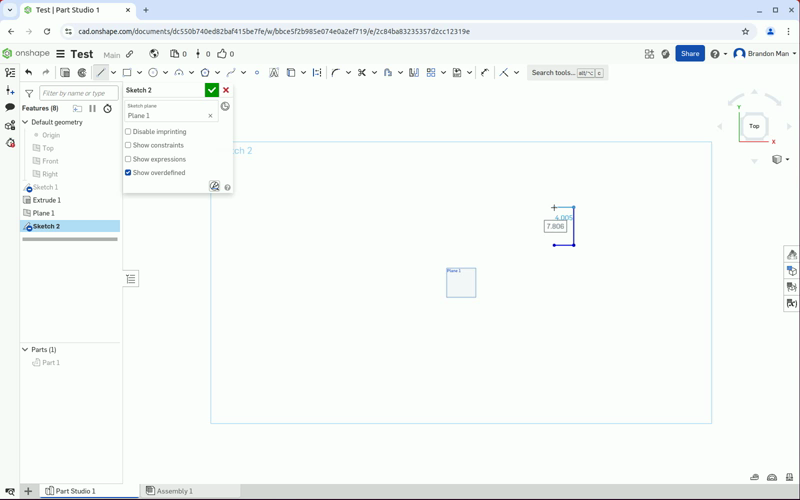
click(554, 207)
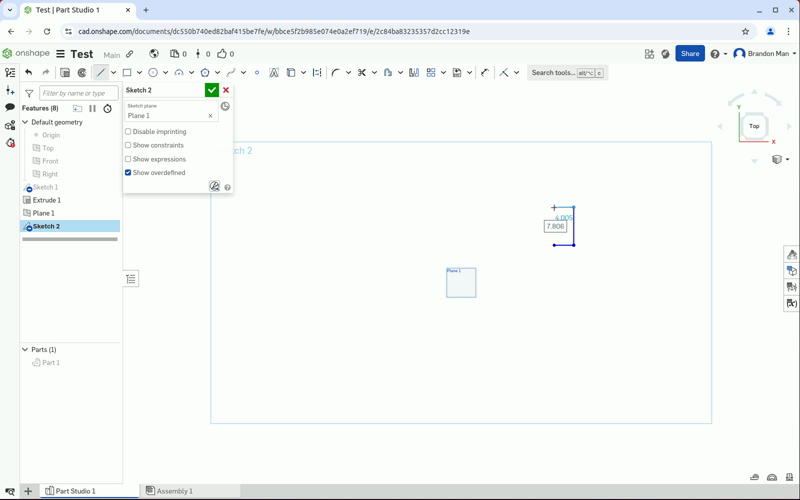
key_up(shift)
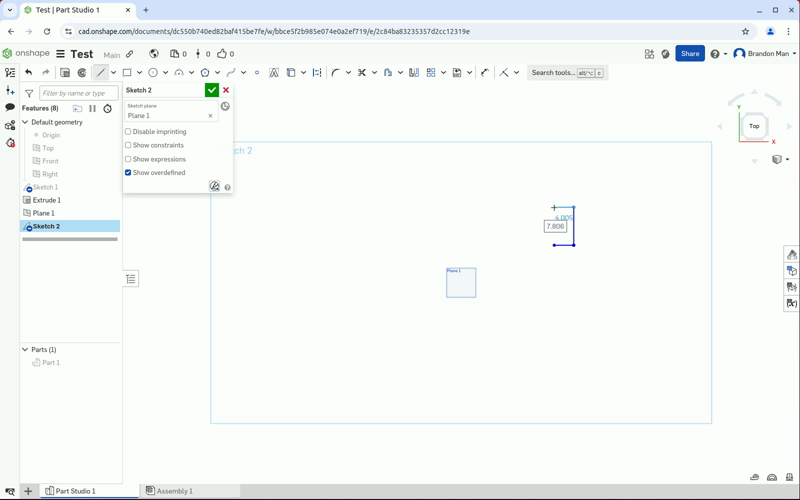
mouse_move(584, 207)
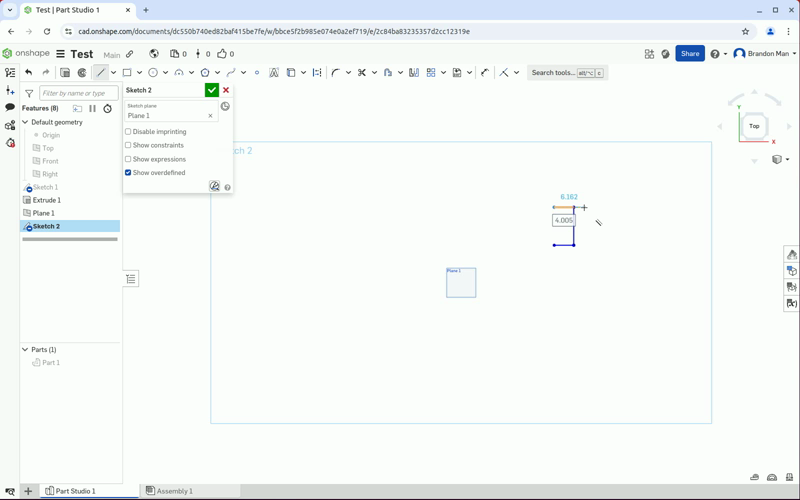
key_down(shift)
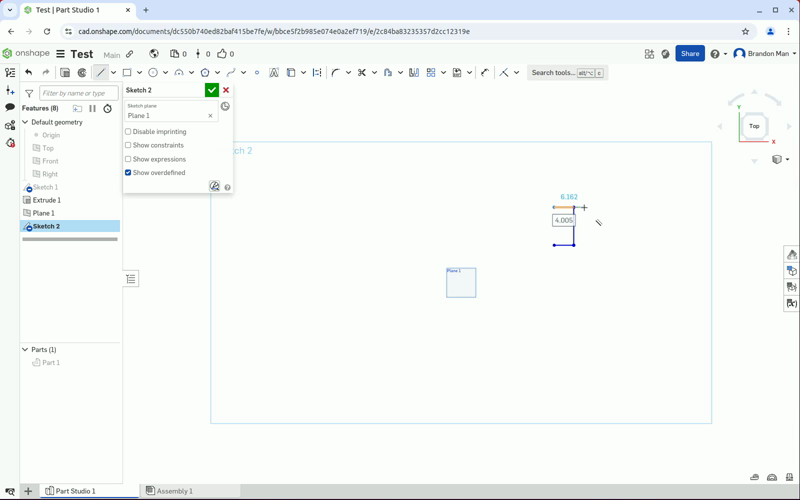
mouse_move(554, 245)
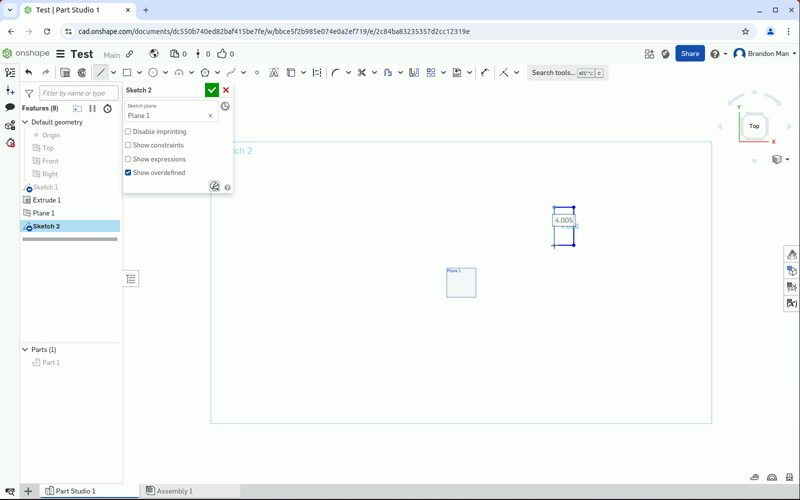
key_up(shift)
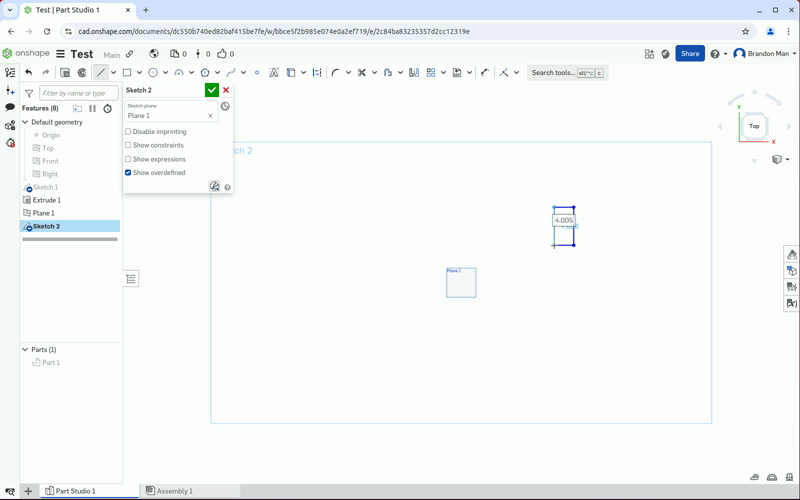
click(554, 245)
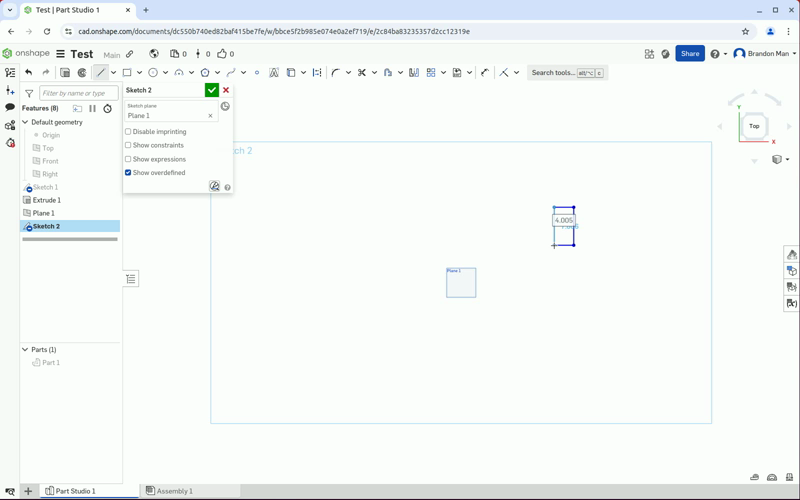
key(esc)
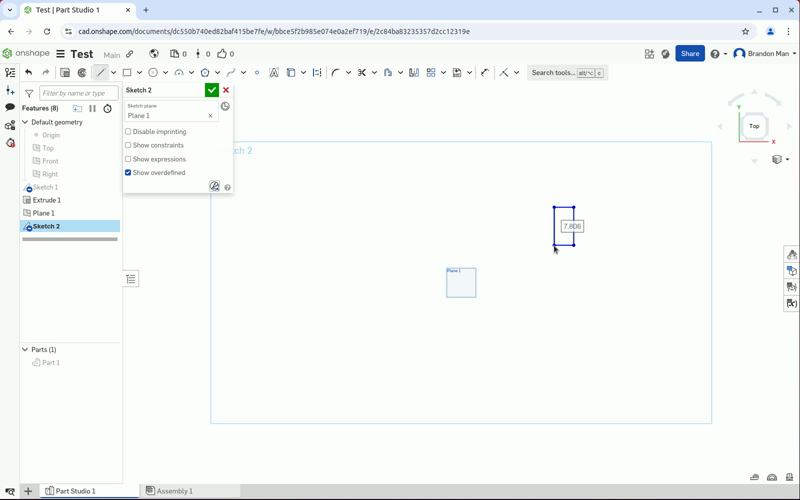
mouse_move(564, 240)
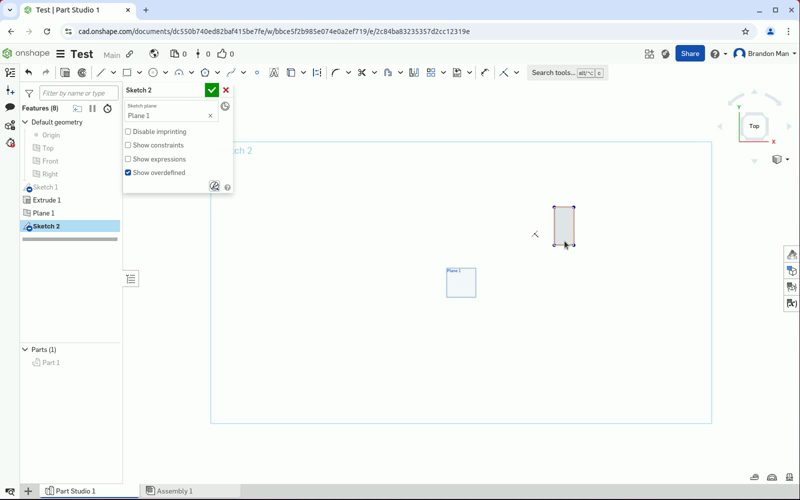
scroll(6)
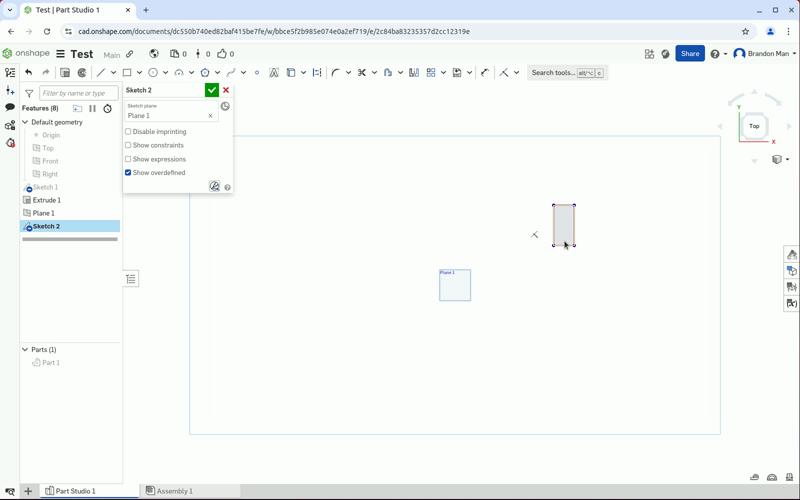
scroll(6)
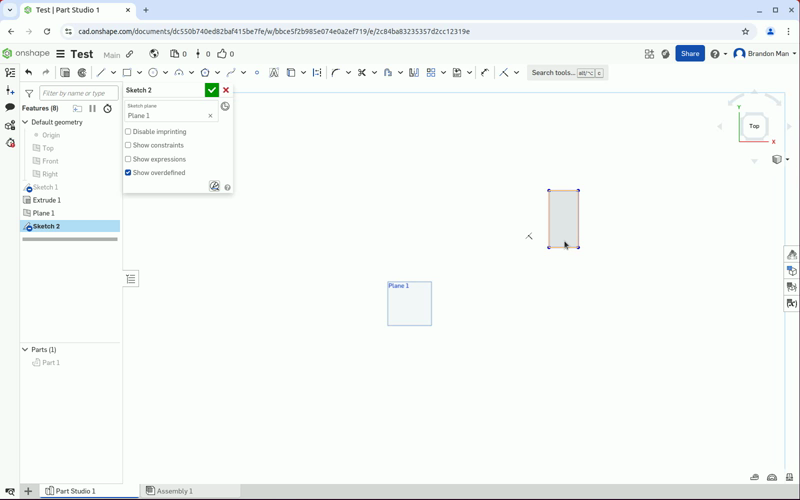
scroll(6)
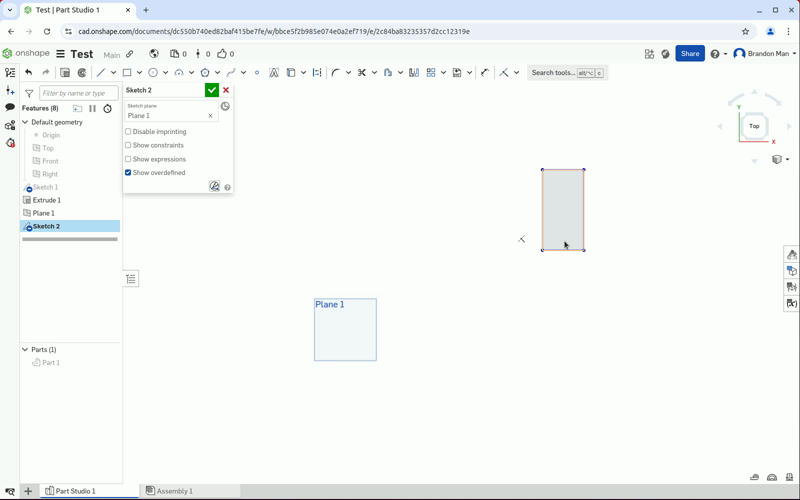
scroll(6)
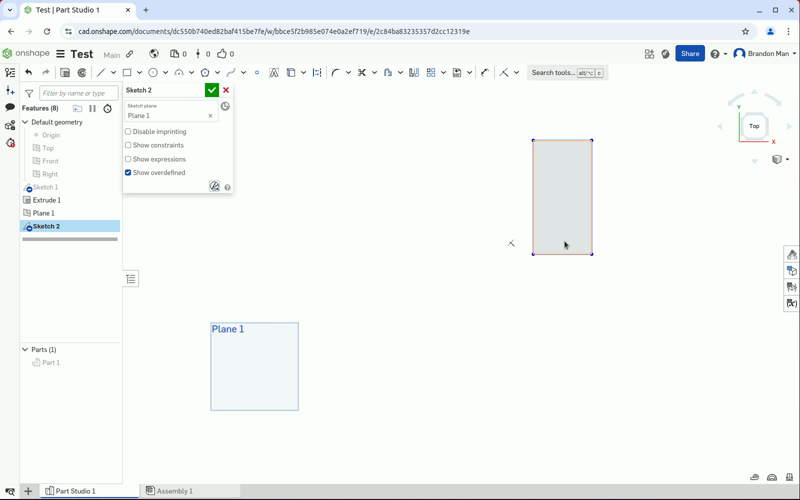
scroll(6)
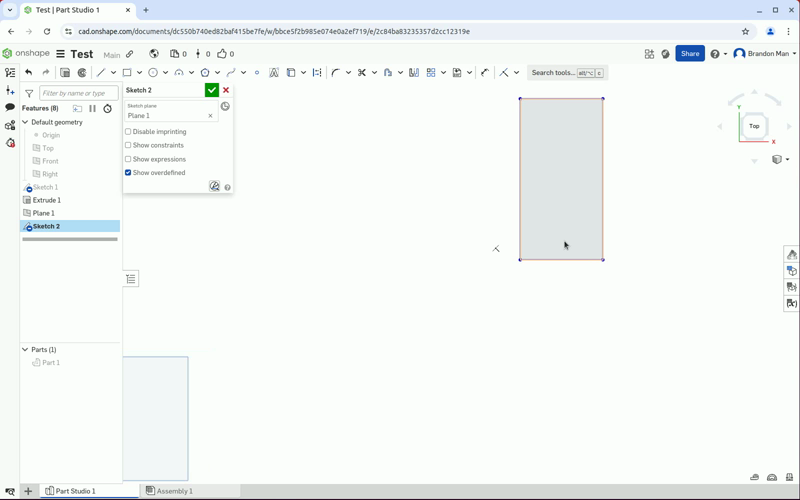
scroll(6)
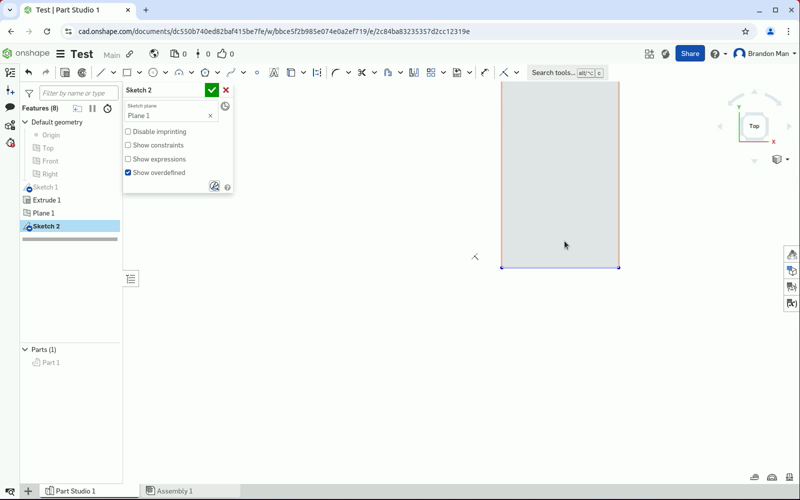
scroll(6)
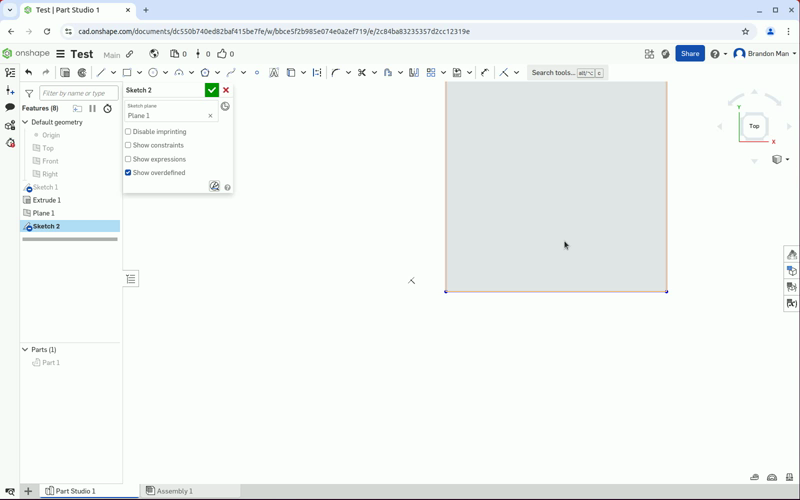
click(564, 240)
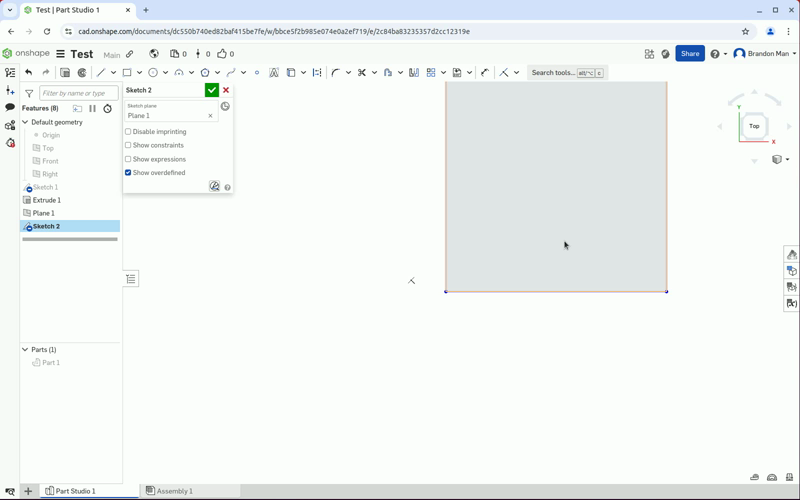
scroll(-6)
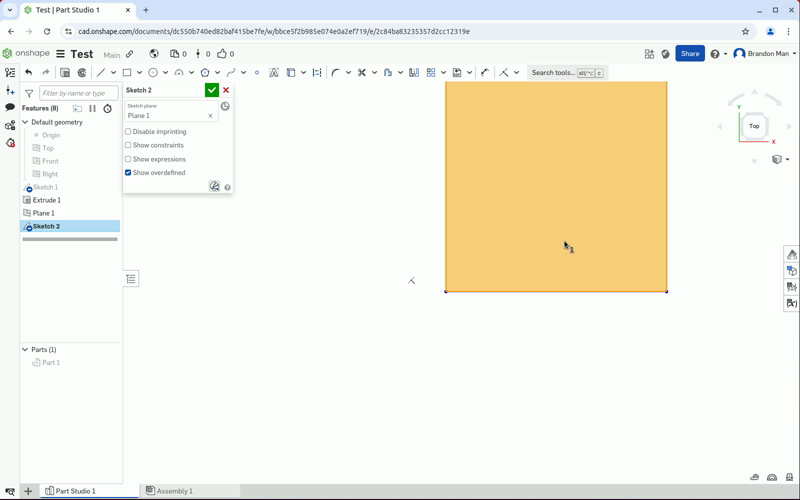
scroll(-6)
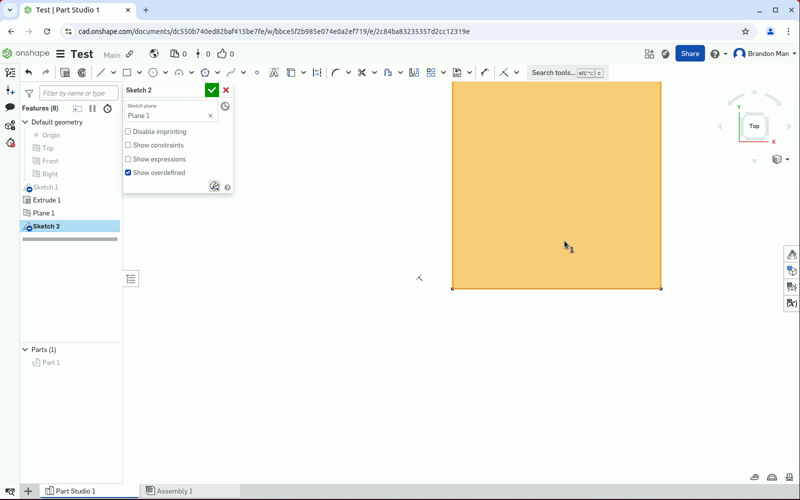
scroll(-6)
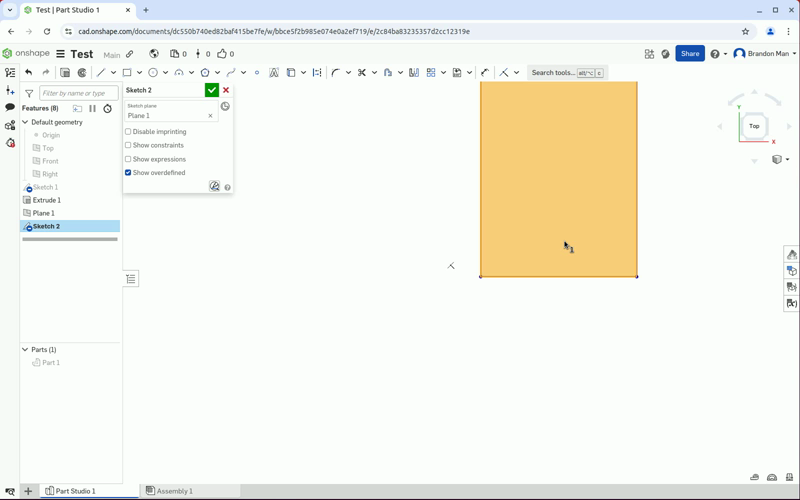
scroll(-6)
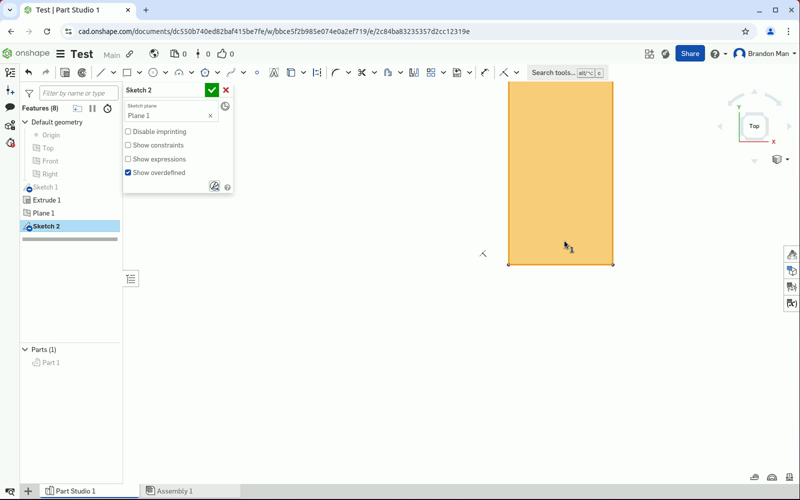
scroll(-6)
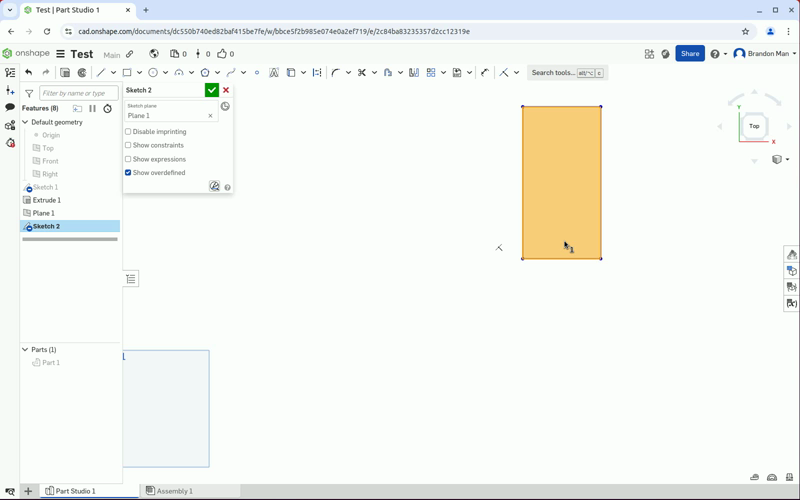
scroll(-6)
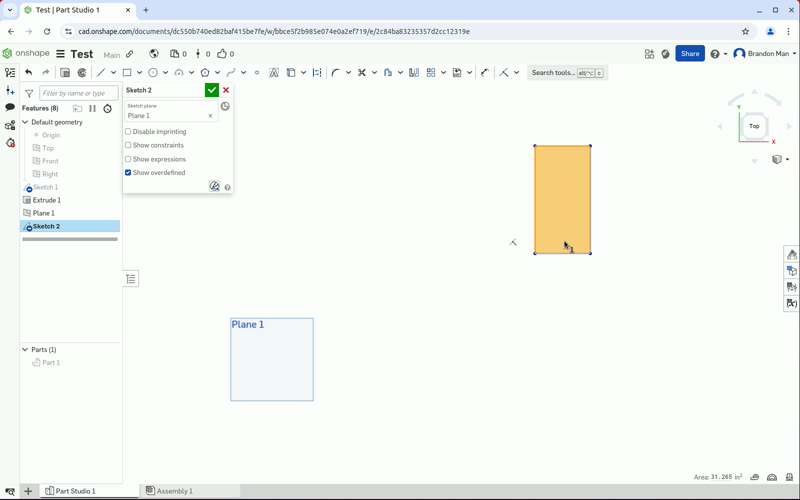
scroll(-6)
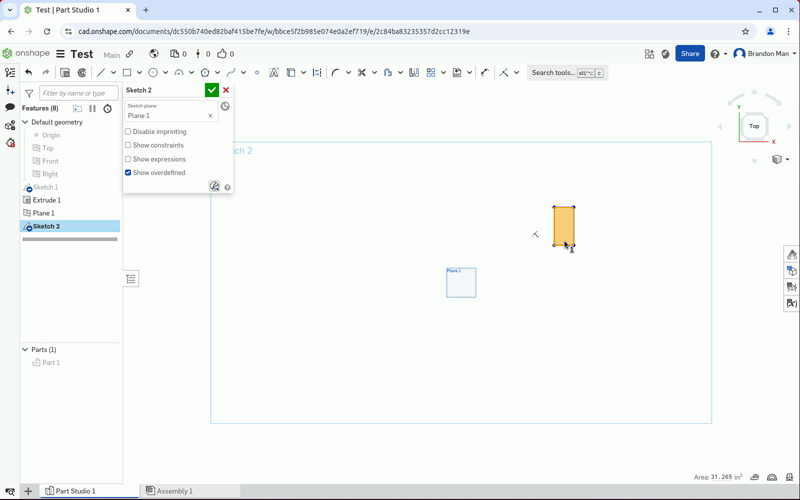
mouse_move(73, 352)
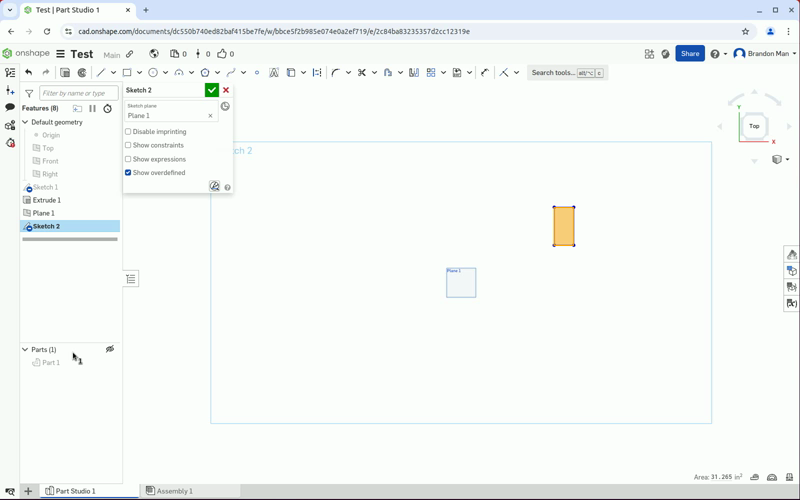
key(shift+y)
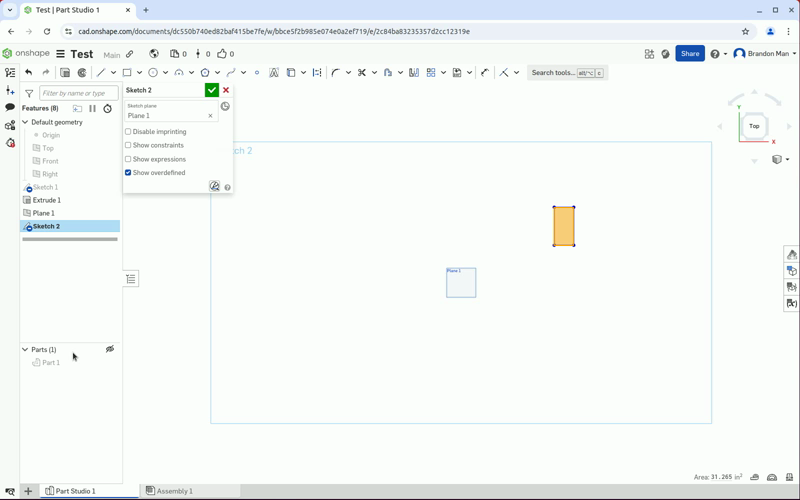
key(shift+e)
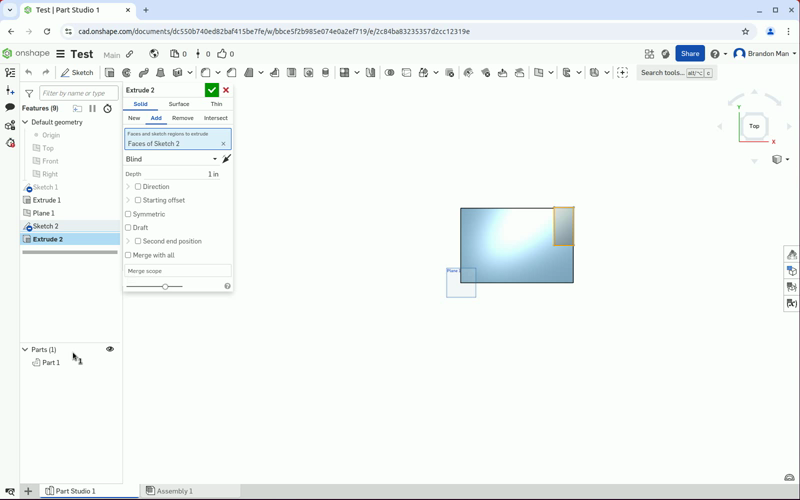
mouse_move(143, 106)
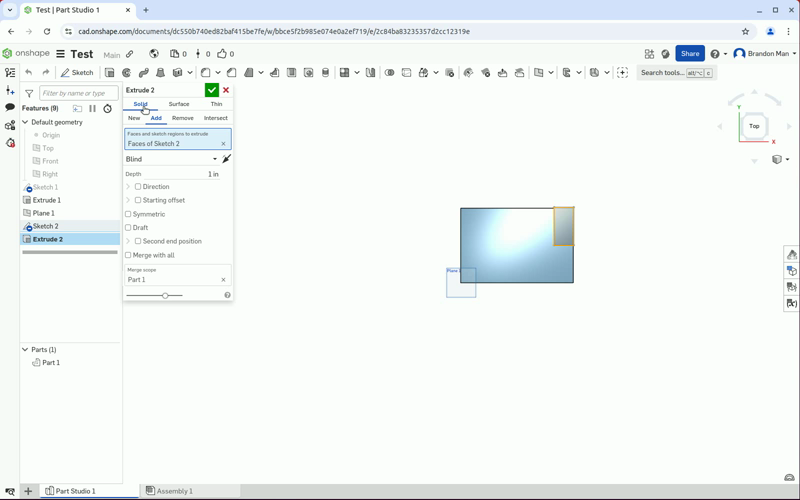
click(143, 106)
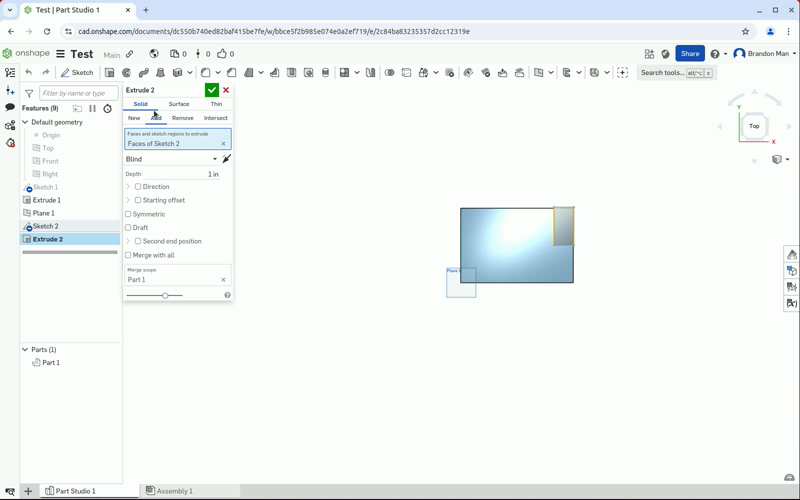
mouse_move(186, 120)
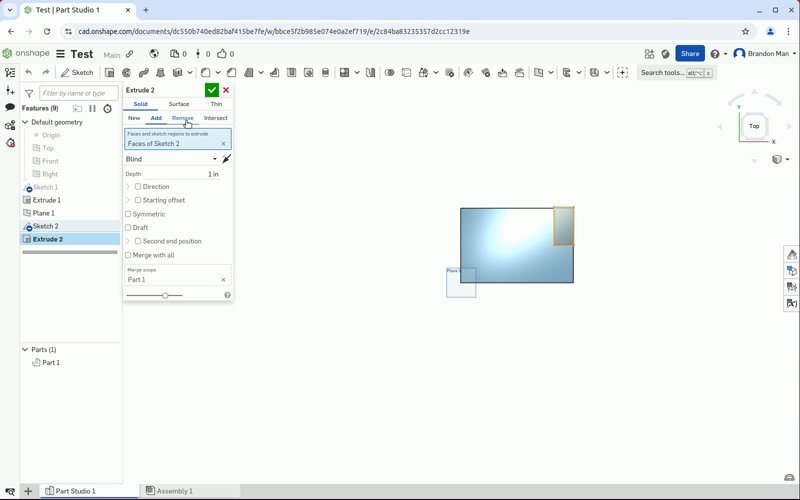
click(186, 120)
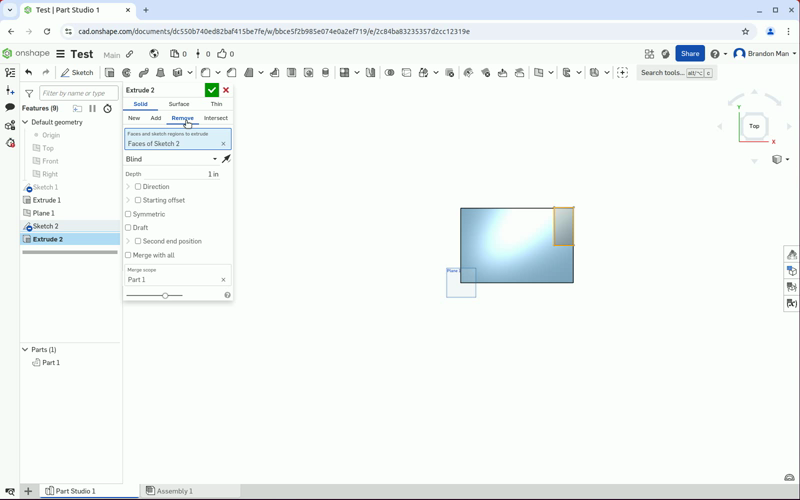
key(tab, 4)
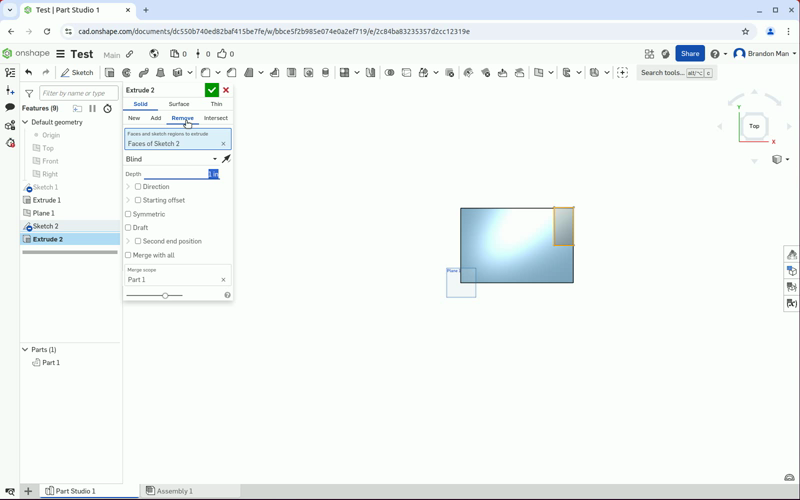
text(17.331)
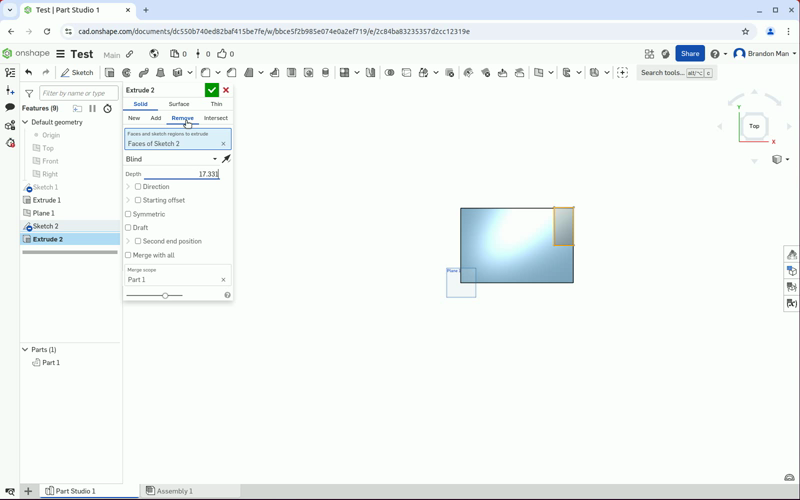
key(tab, 6)
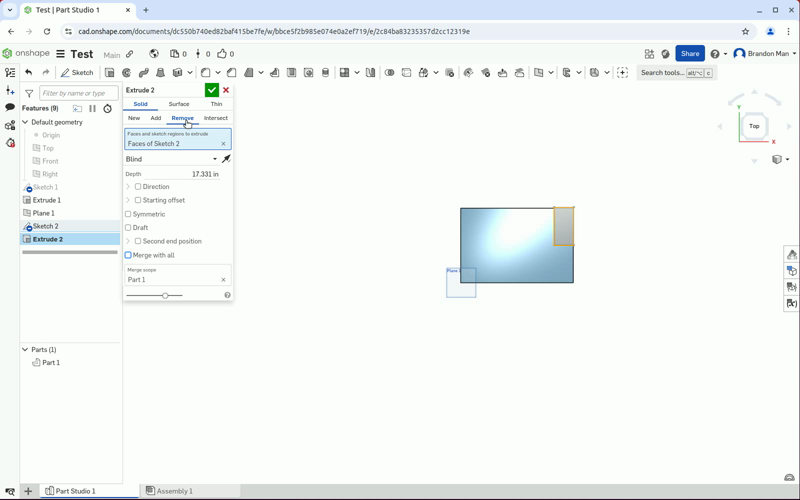
key(space)
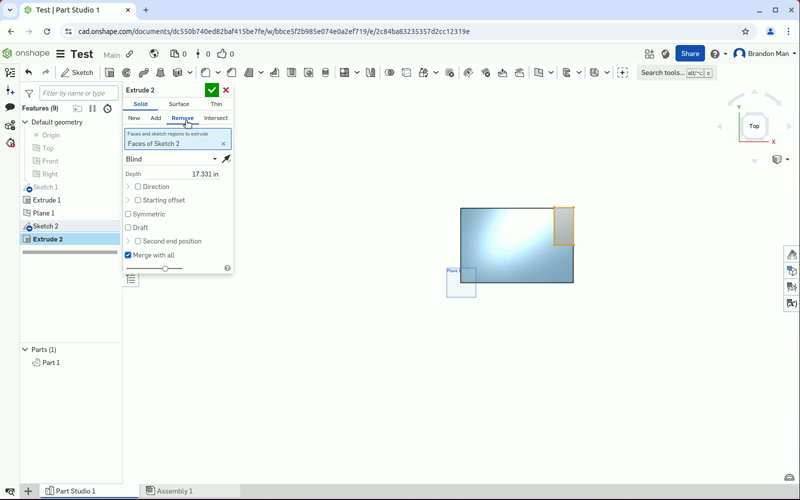
key(enter)
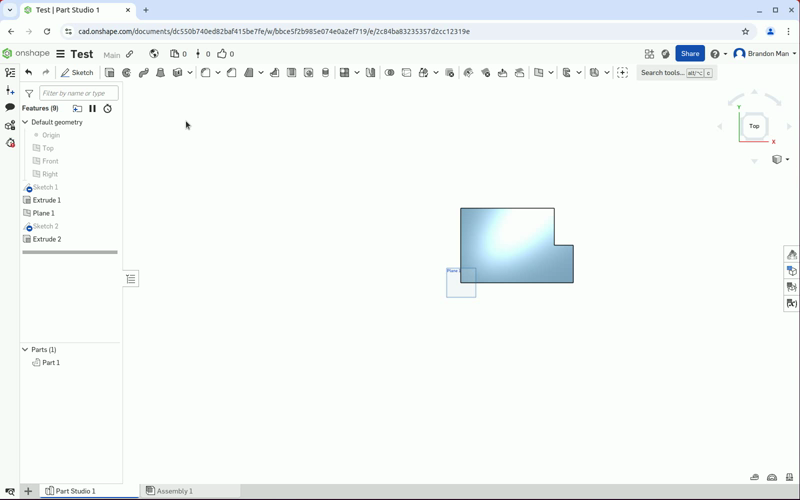
key(shift+h)
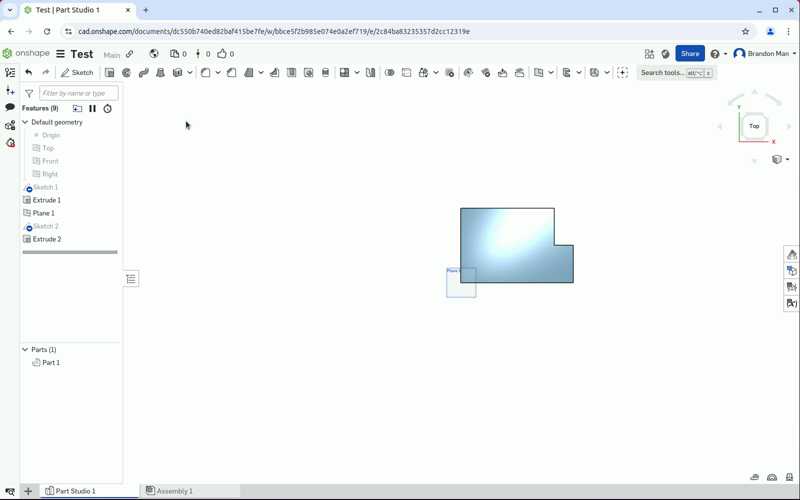
key(shift+h)
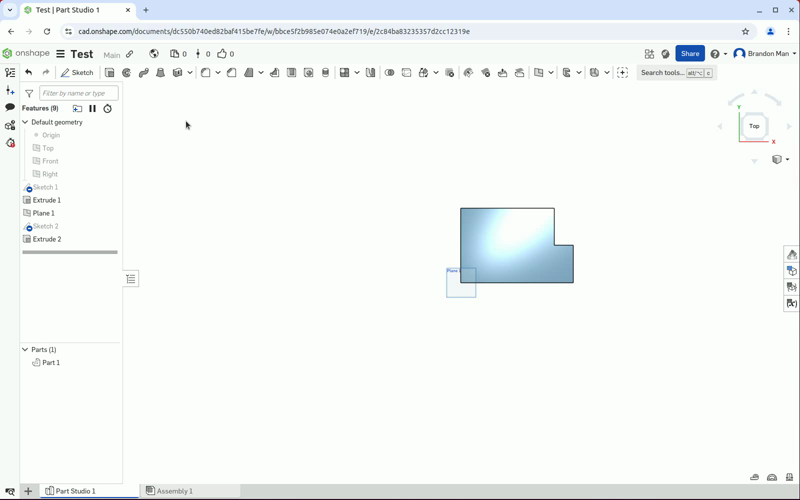
mouse_move(73, 189)
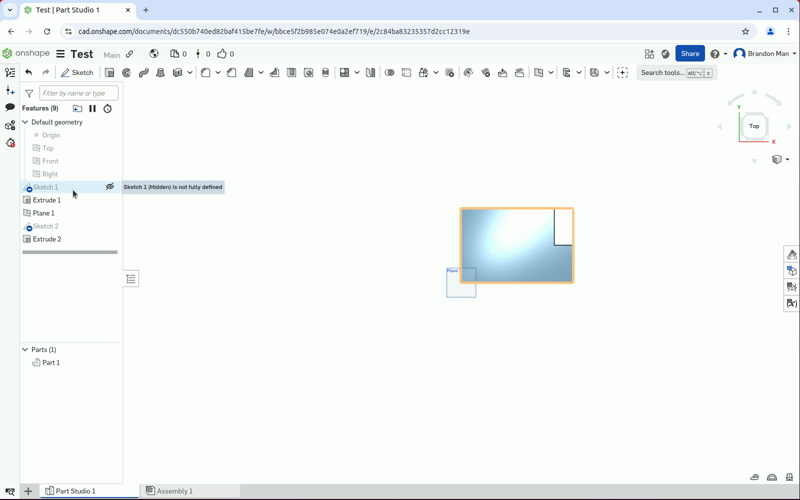
click(73, 189)
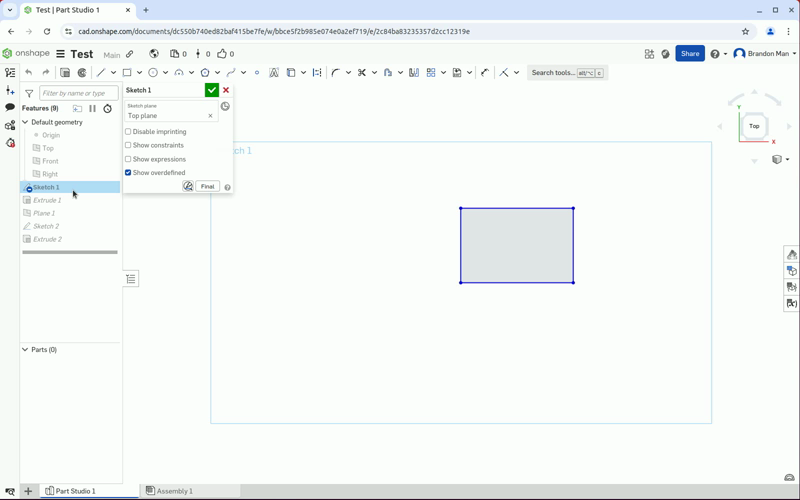
mouse_move(229, 92)
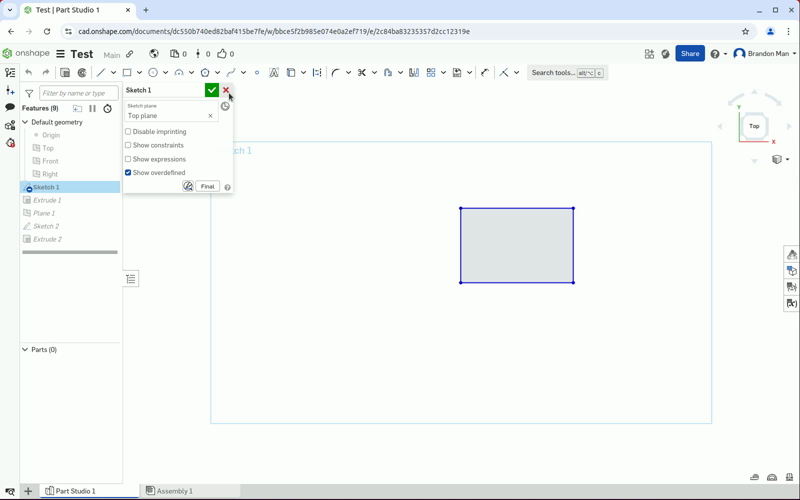
click(229, 92)
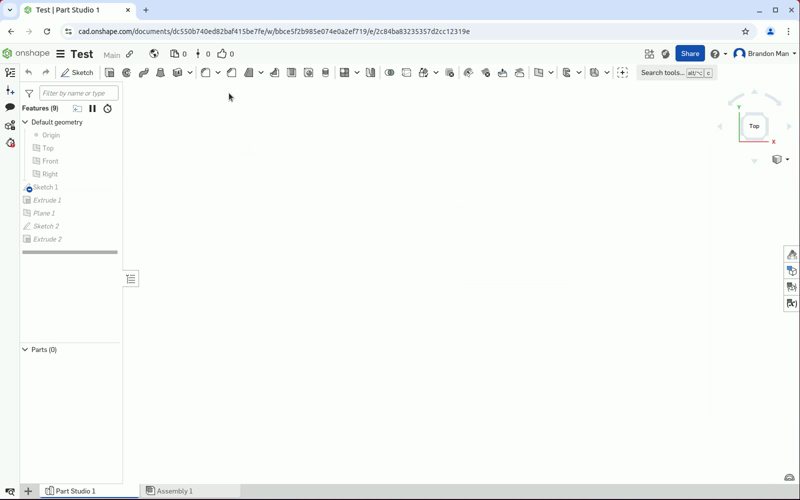
key(shift+s)
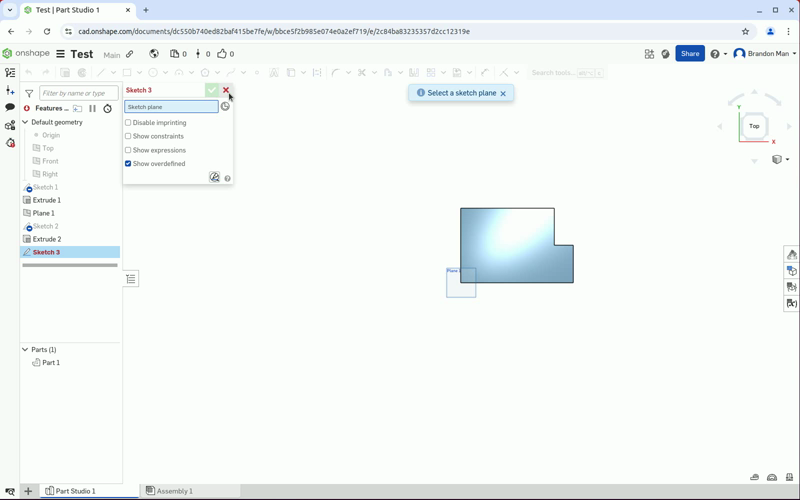
mouse_move(73, 215)
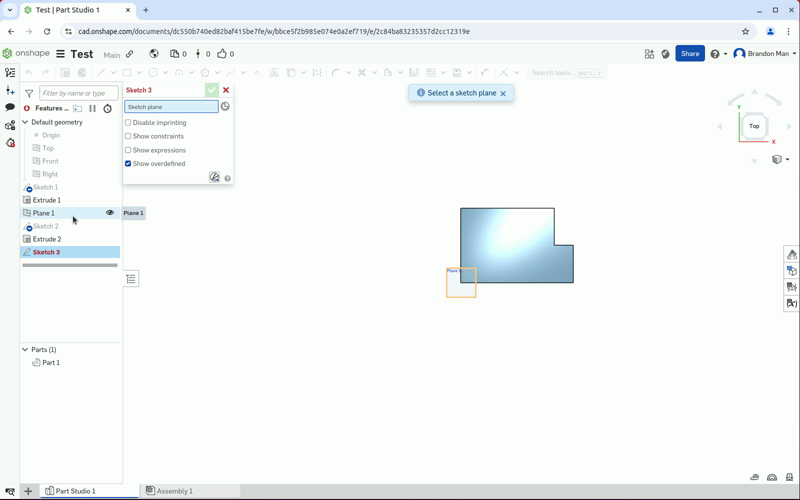
click(73, 215)
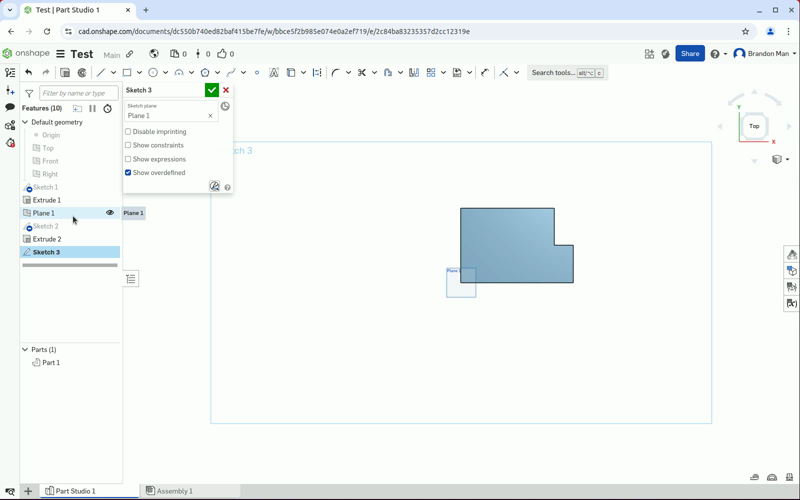
mouse_move(73, 352)
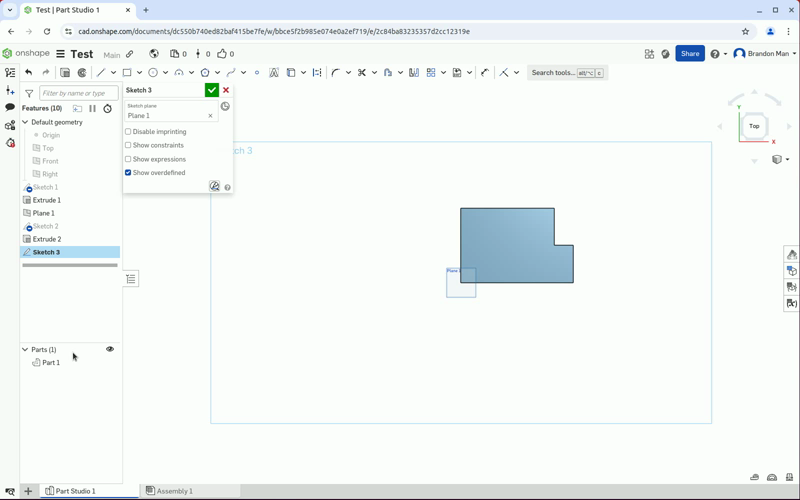
key(y)
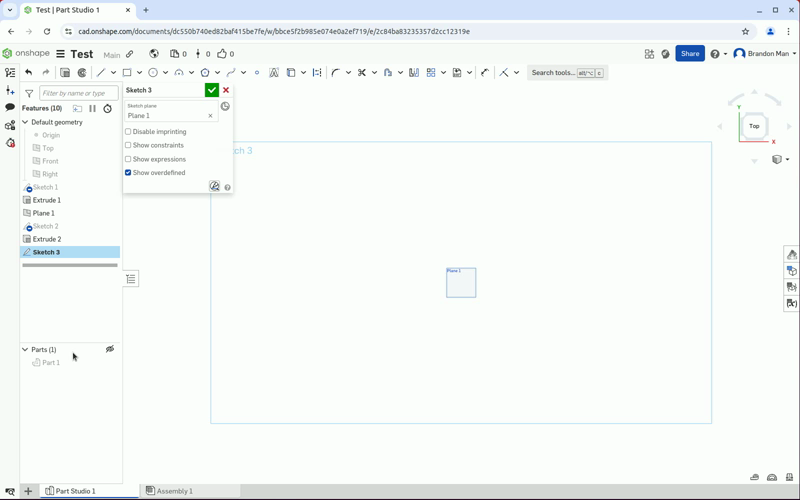
key(l)
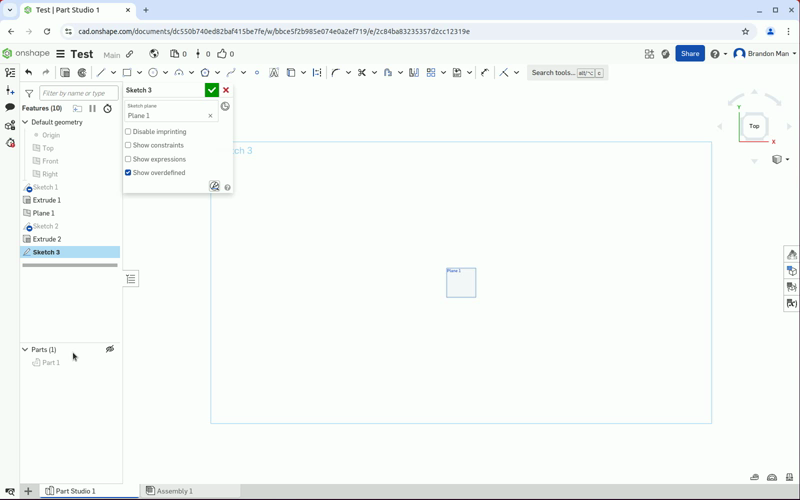
key_down(shift)
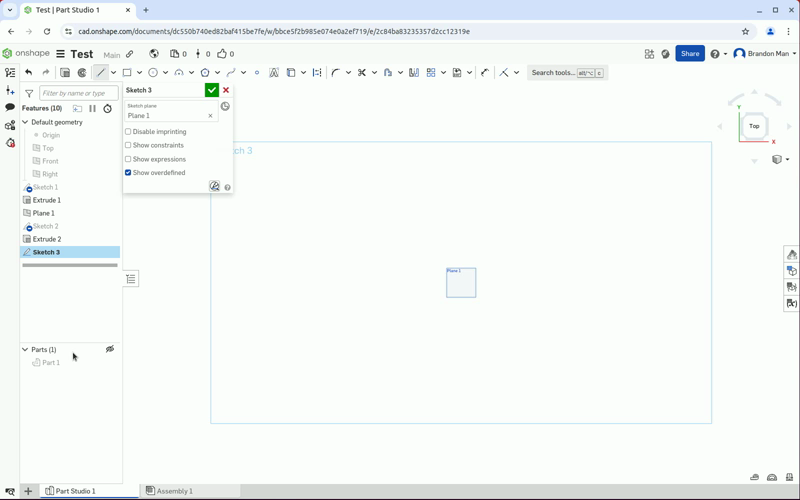
mouse_move(460, 282)
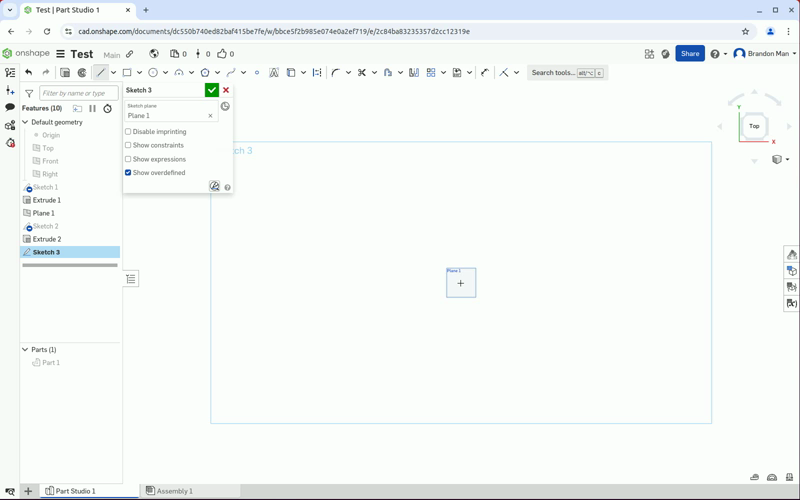
click(460, 282)
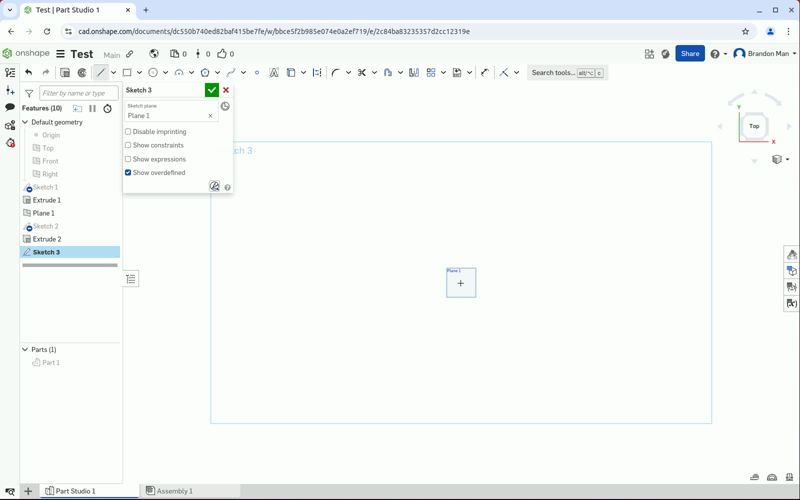
key_up(shift)
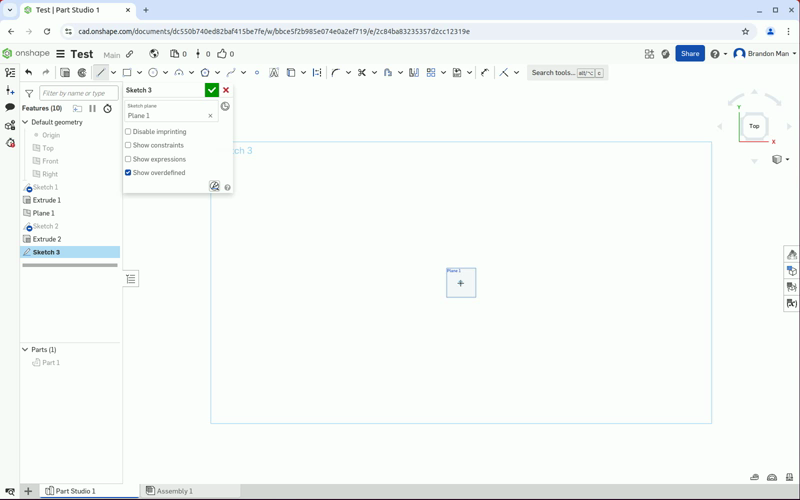
key_down(shift)
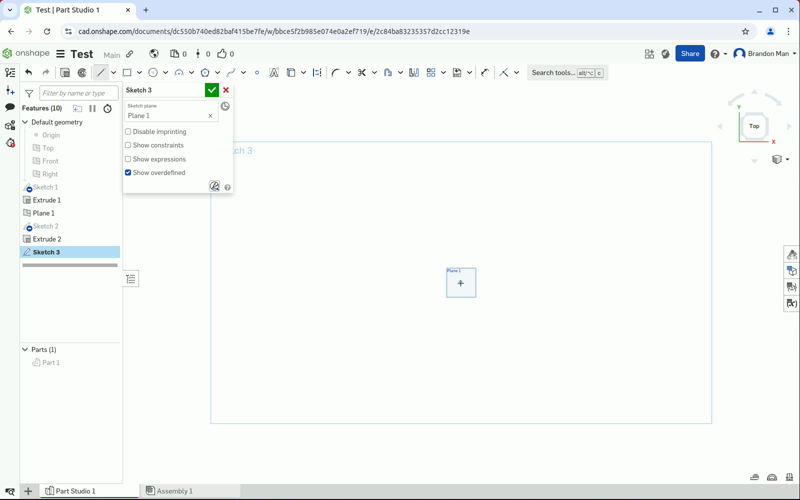
mouse_move(536, 282)
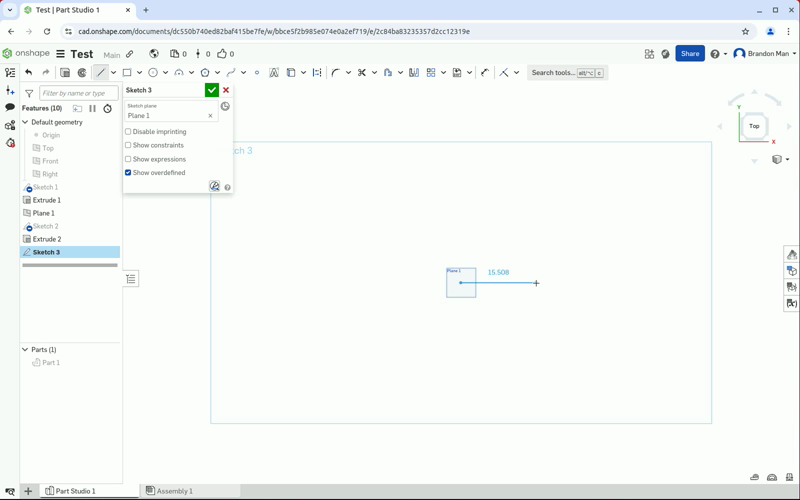
click(536, 282)
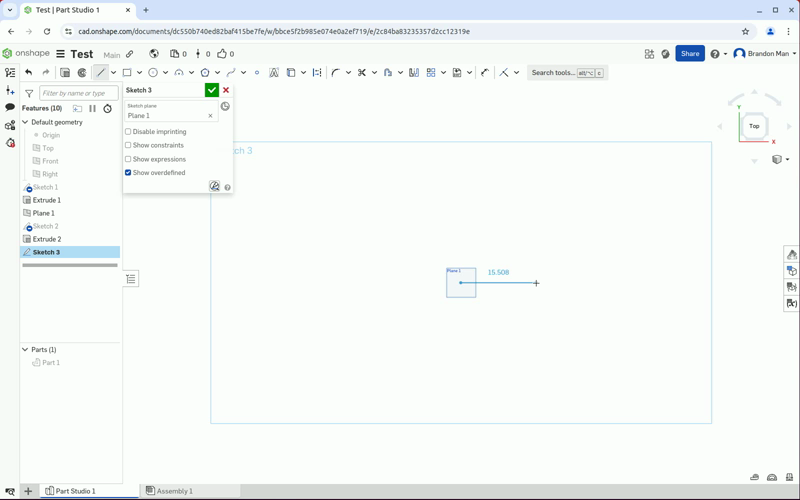
key_up(shift)
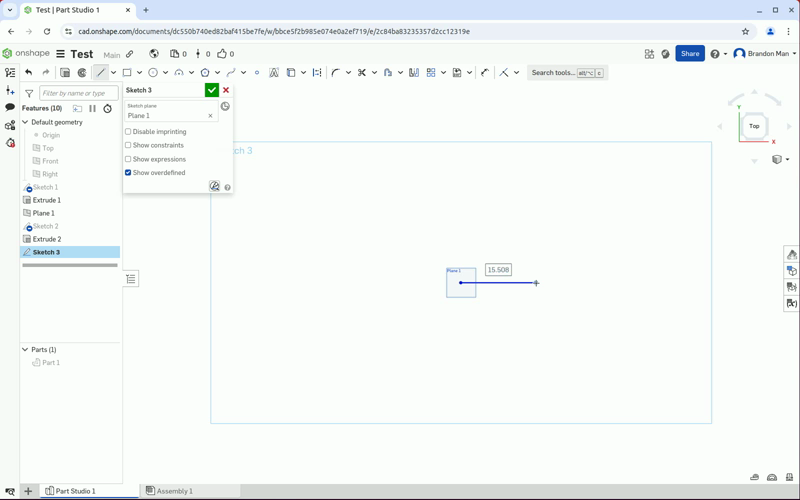
key_down(shift)
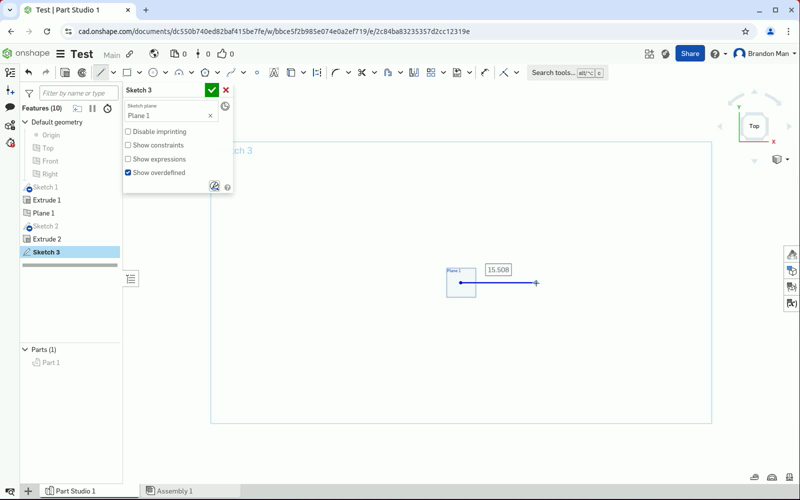
mouse_move(566, 282)
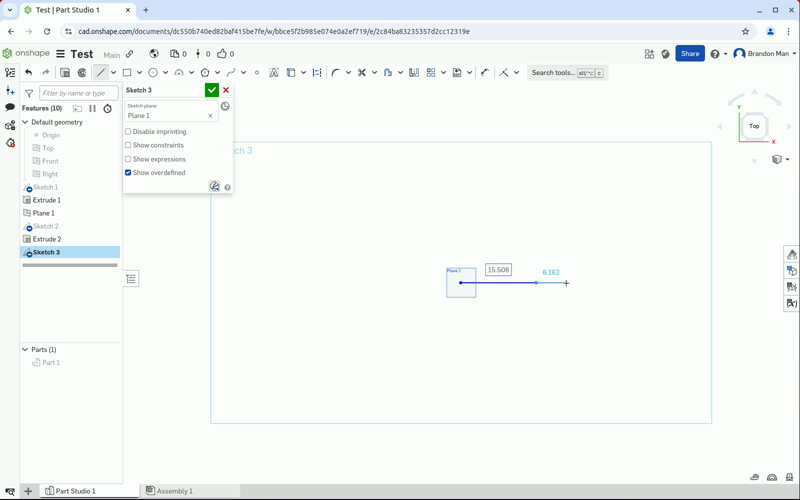
mouse_move(536, 244)
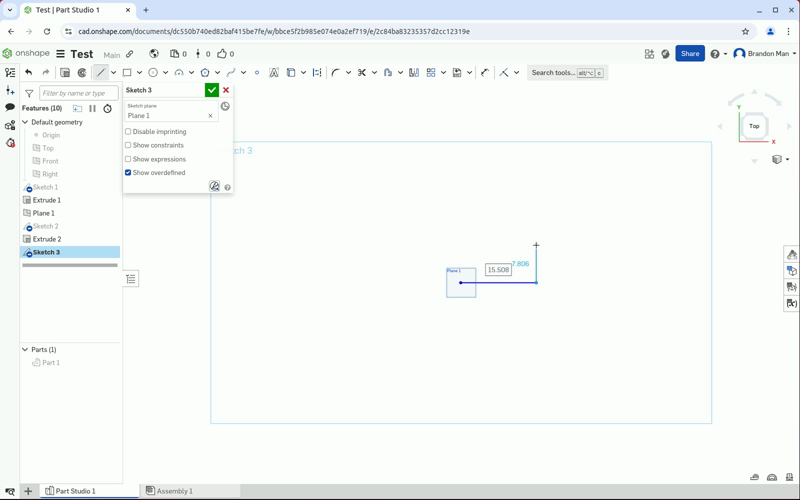
click(536, 244)
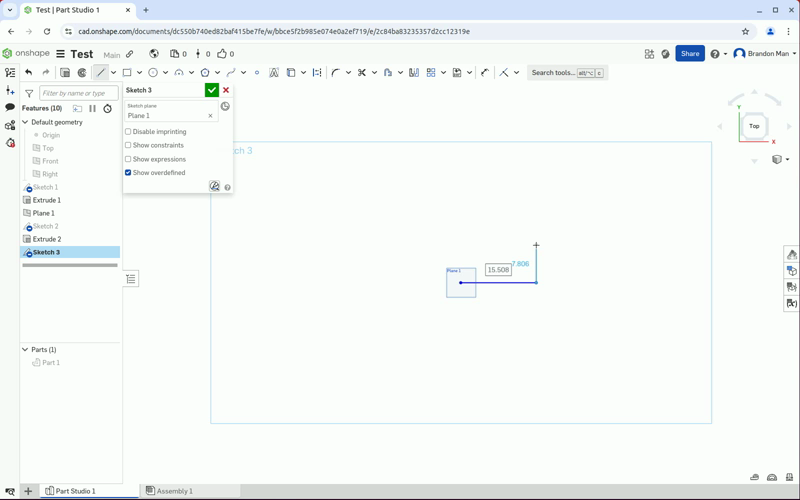
key_up(shift)
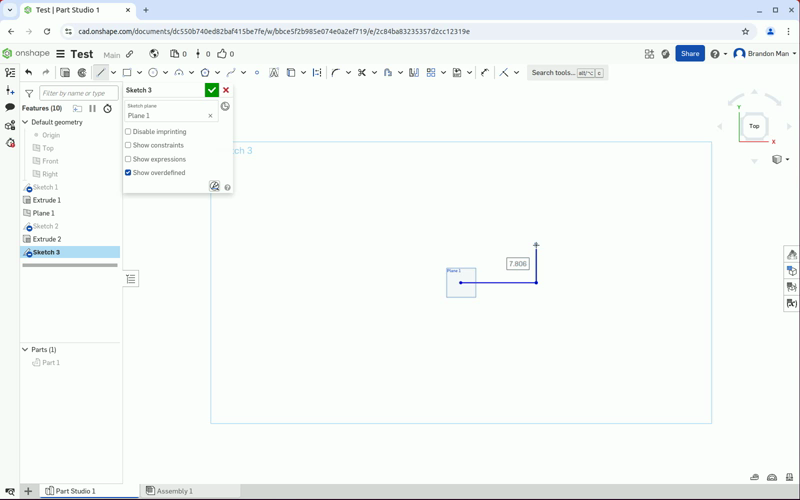
key_down(shift)
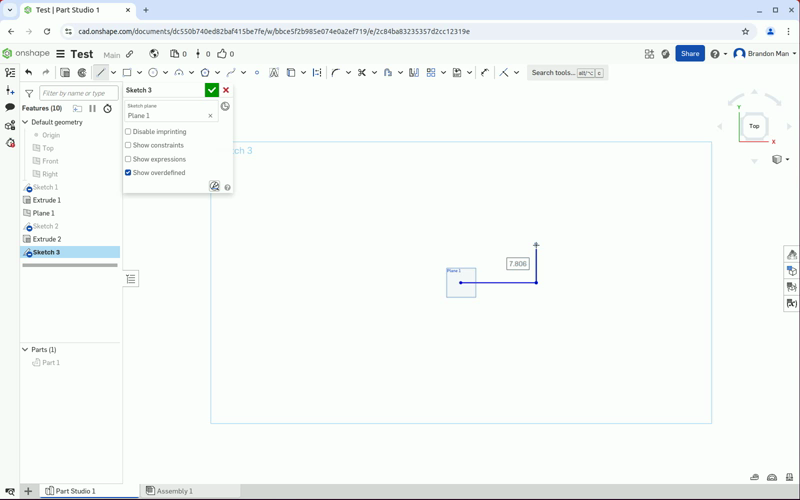
mouse_move(460, 244)
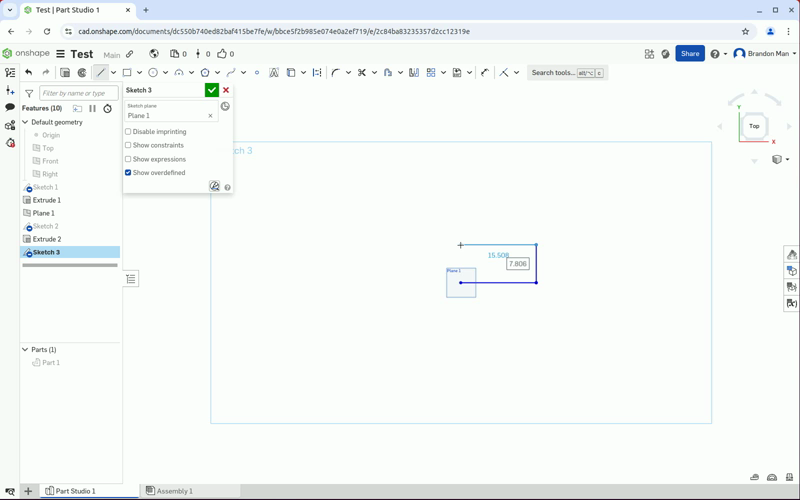
click(460, 244)
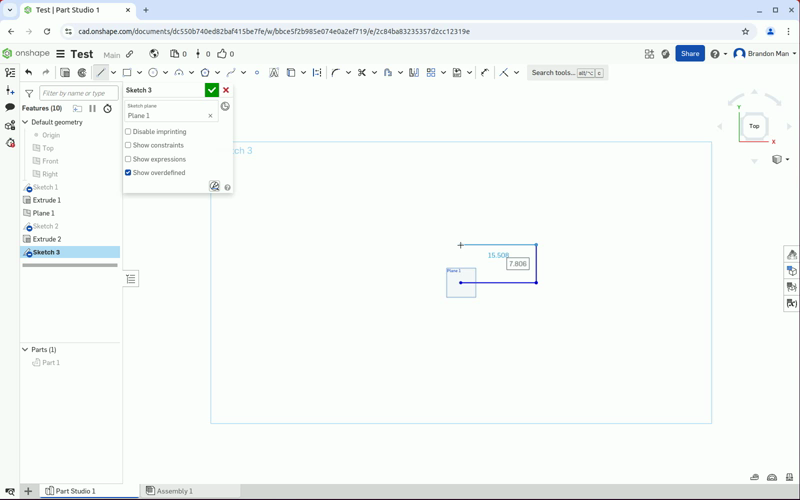
key_up(shift)
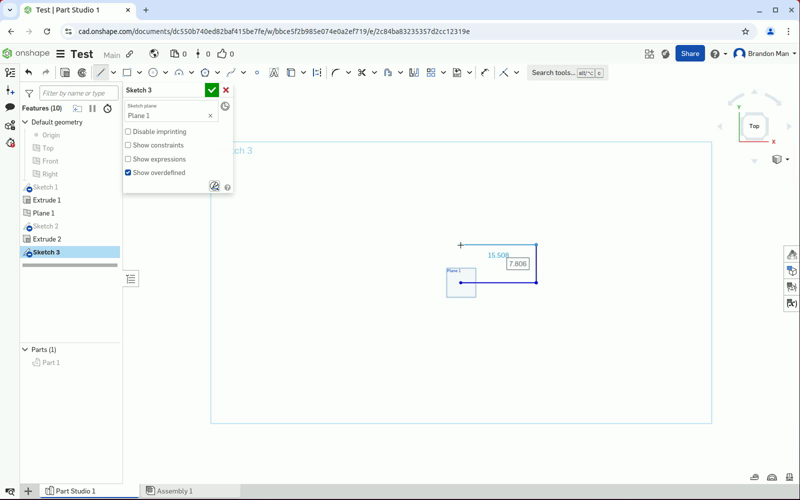
mouse_move(490, 244)
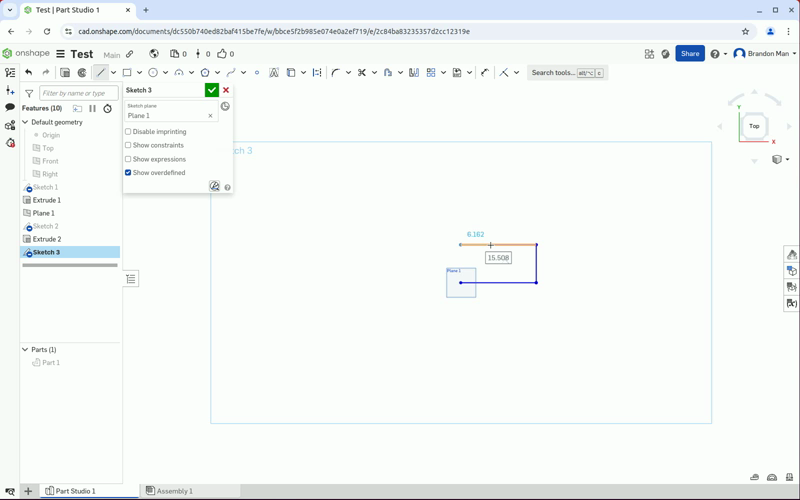
key_down(shift)
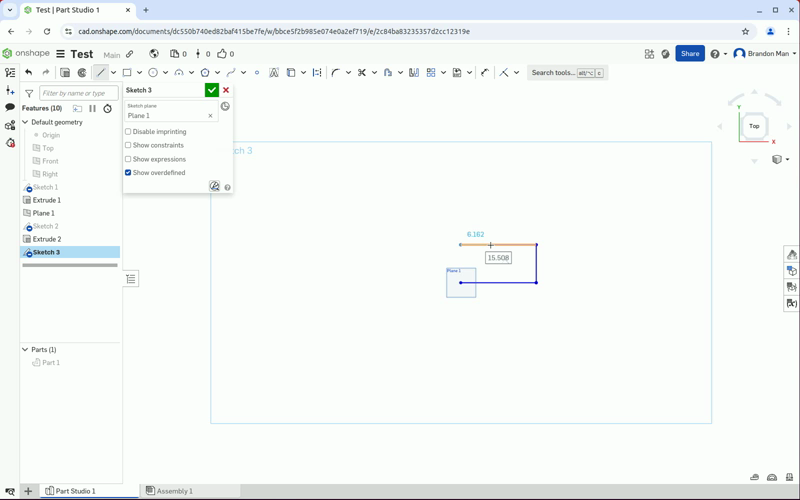
mouse_move(460, 282)
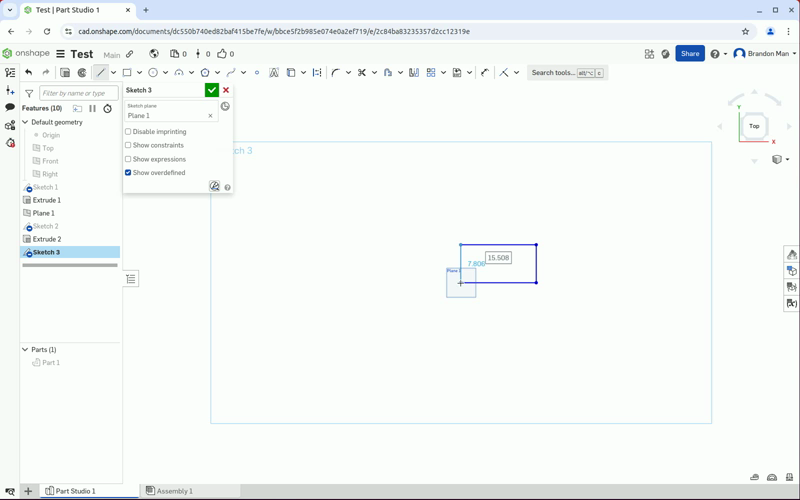
key_up(shift)
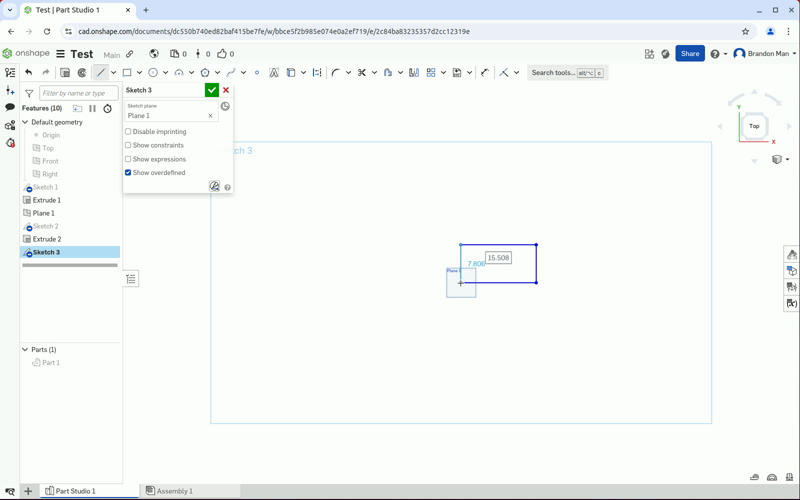
click(460, 282)
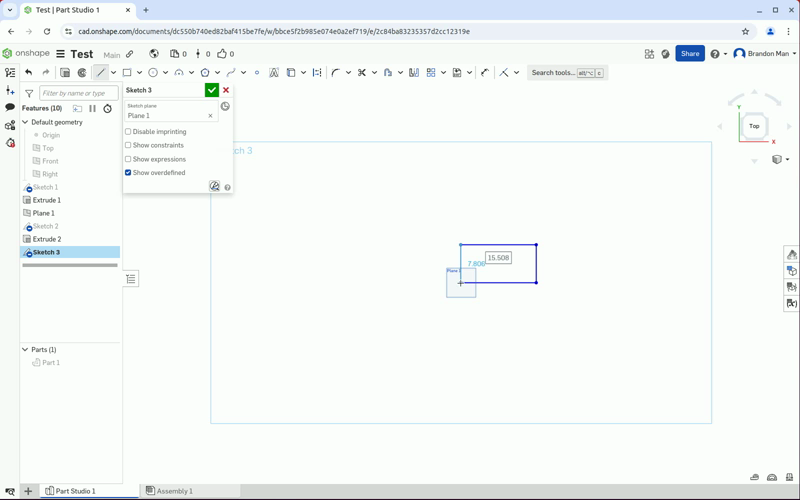
key(esc)
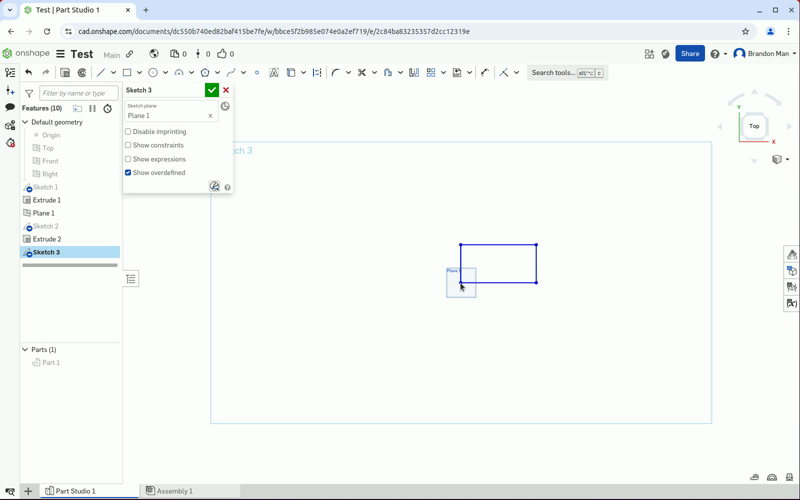
mouse_move(504, 258)
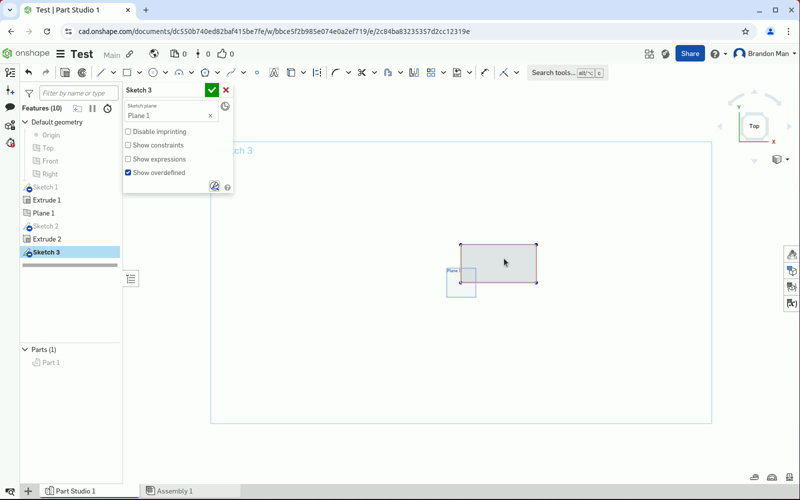
click(504, 258)
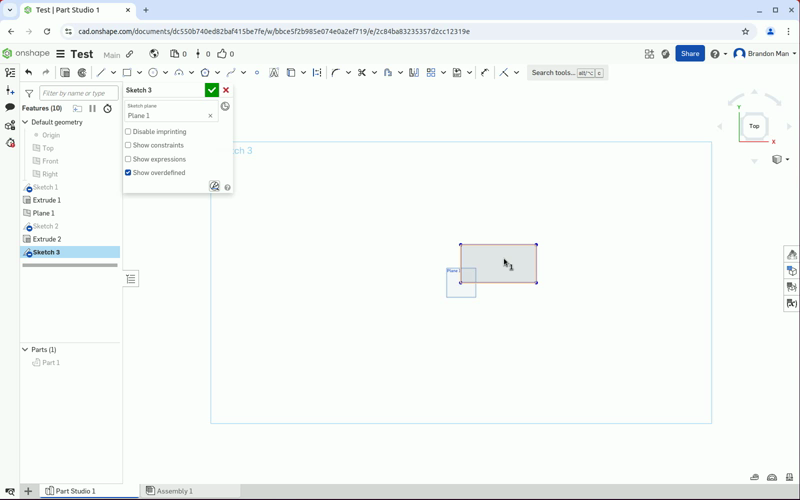
mouse_move(73, 352)
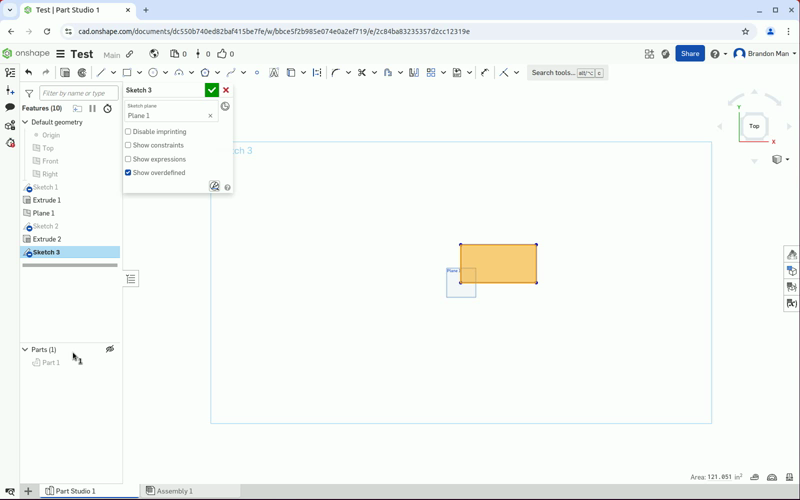
key(shift+y)
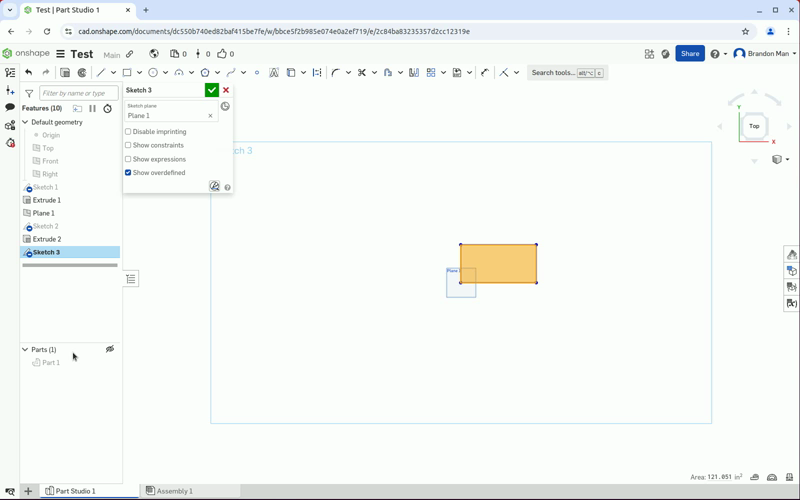
key(shift+e)
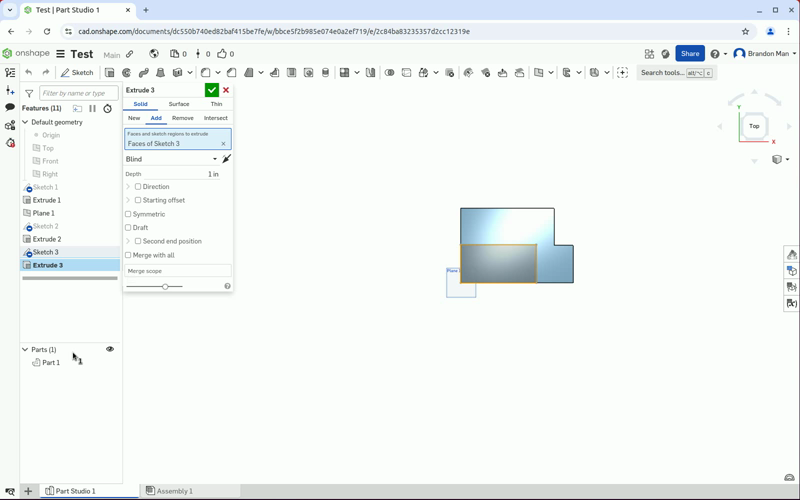
mouse_move(143, 106)
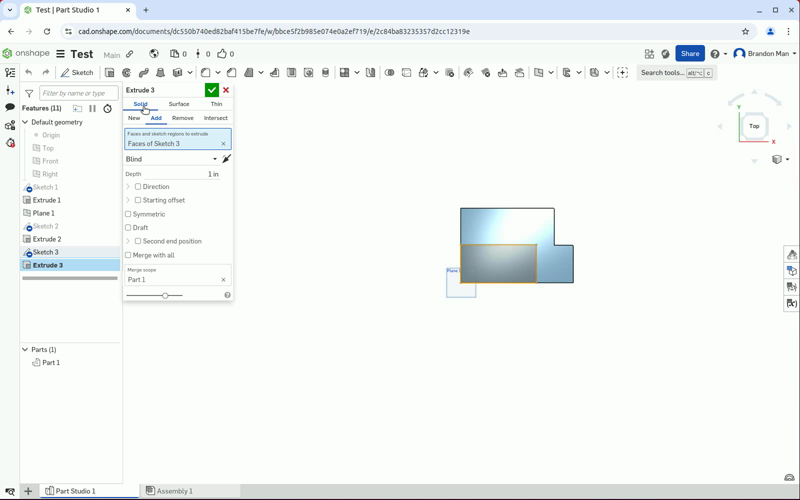
click(143, 106)
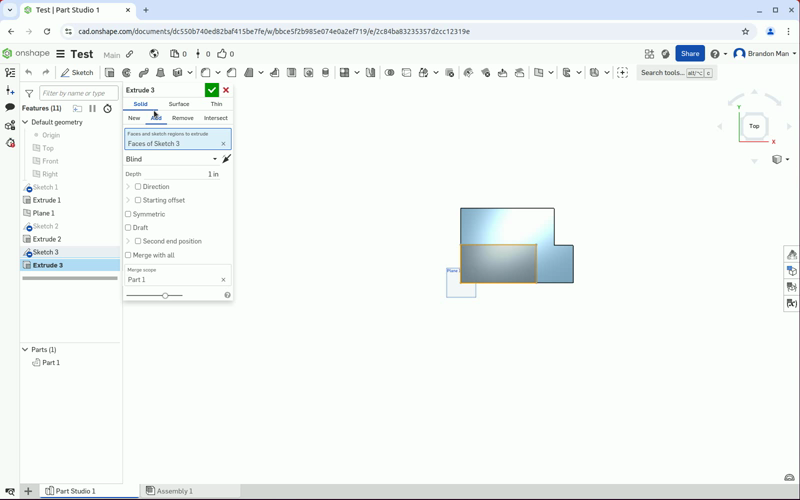
mouse_move(186, 120)
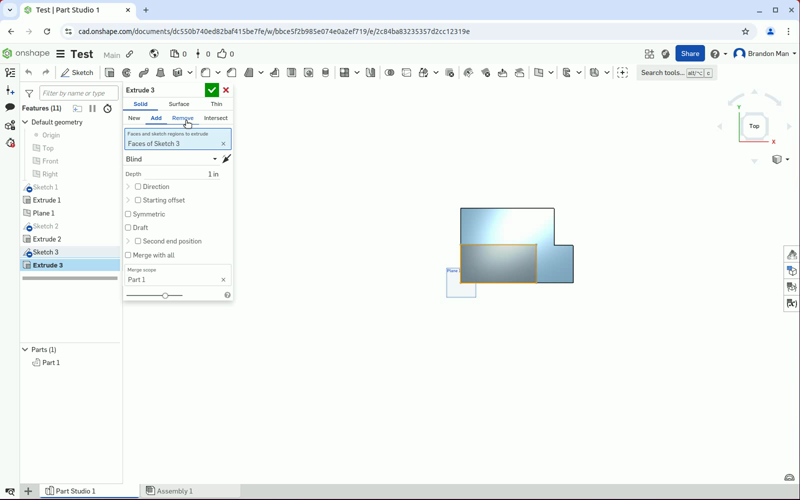
click(186, 120)
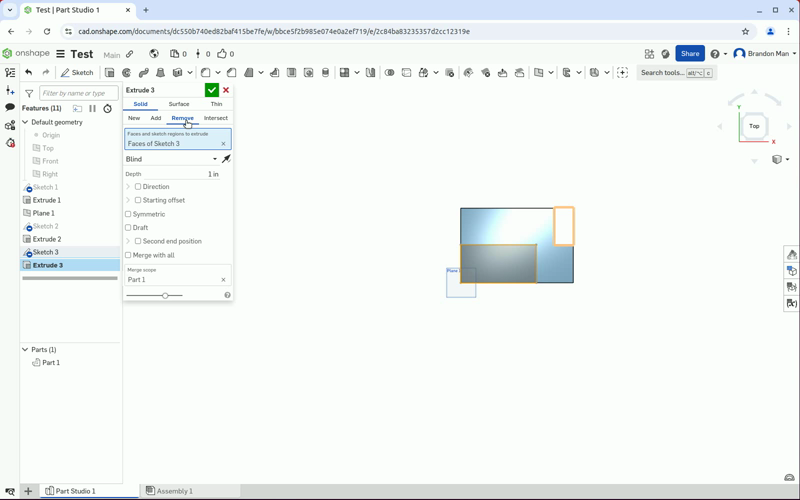
key(tab, 4)
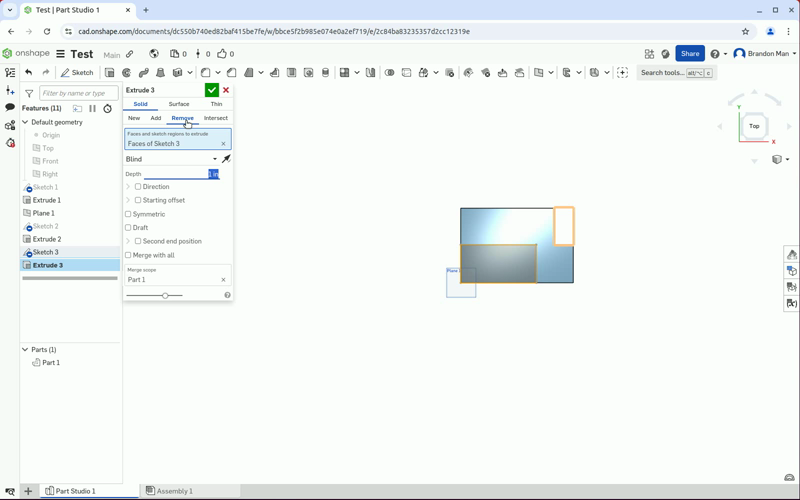
text(11.554)
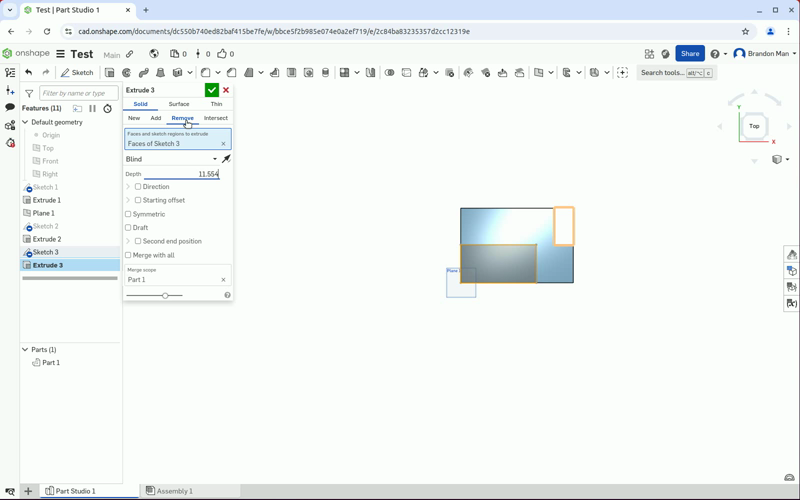
key(tab, 6)
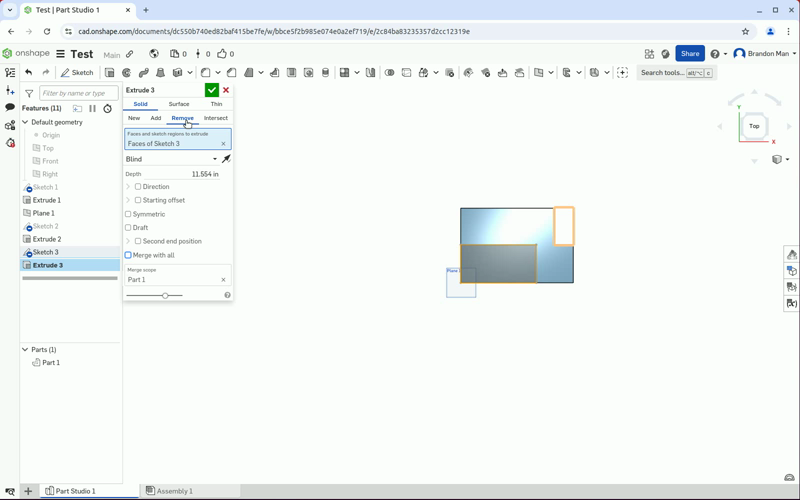
key(space)
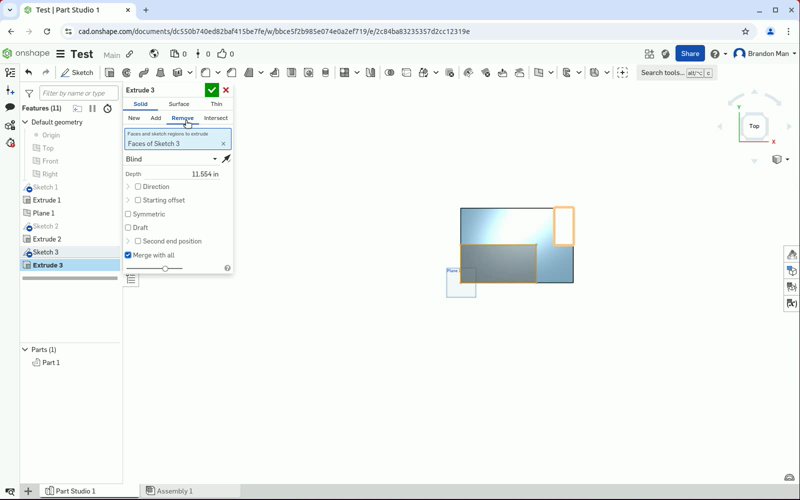
key(enter)
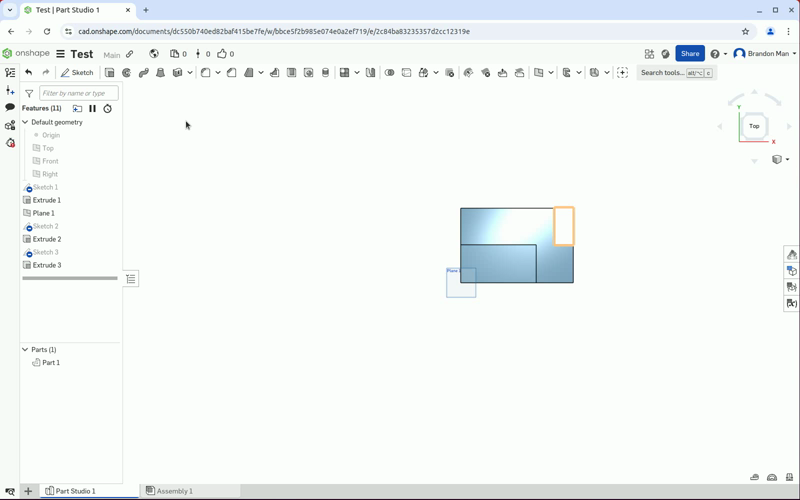
key(shift+h)
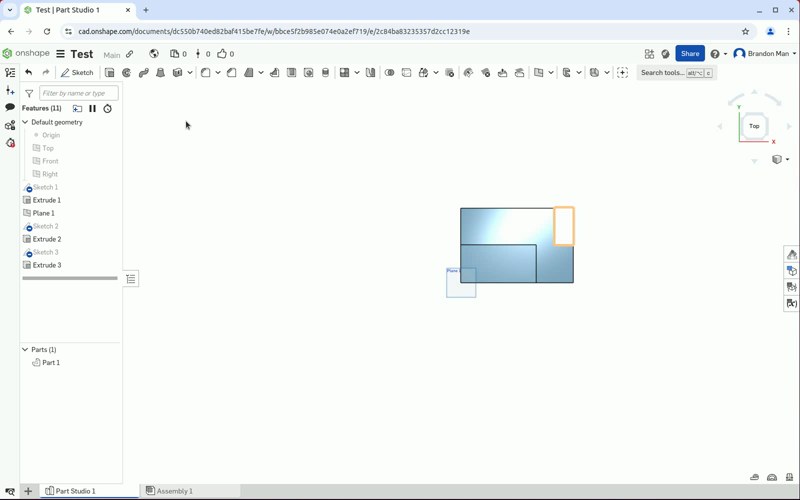
key(shift+h)
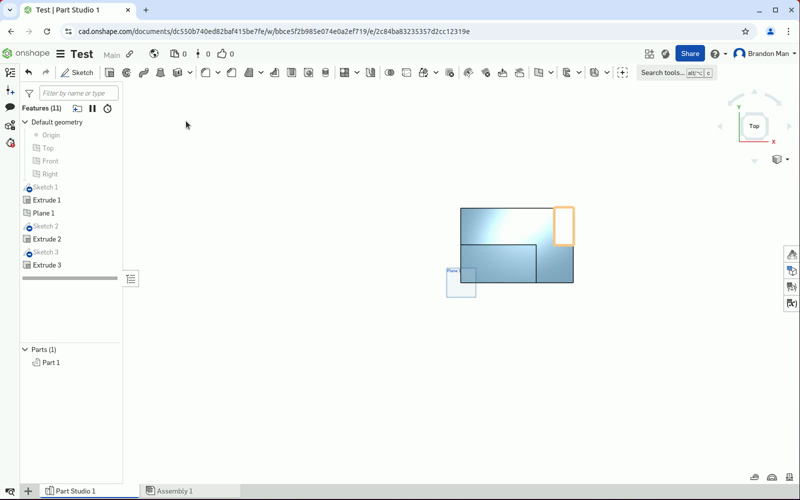
key(shift+7)
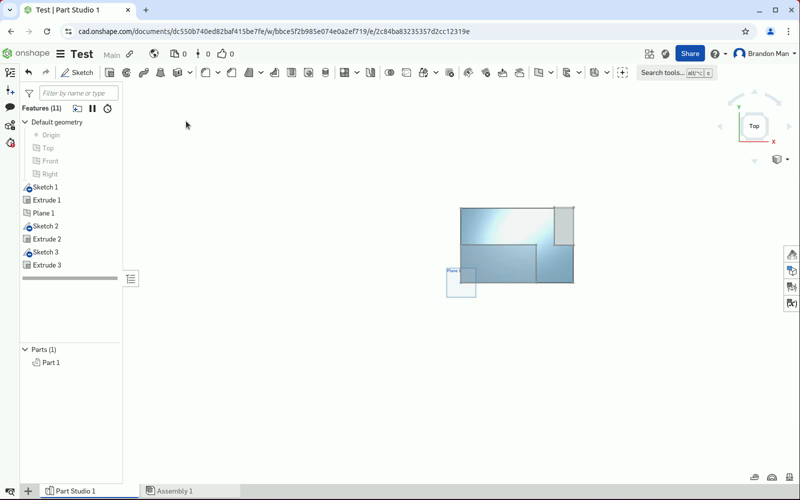
key(up, 3)
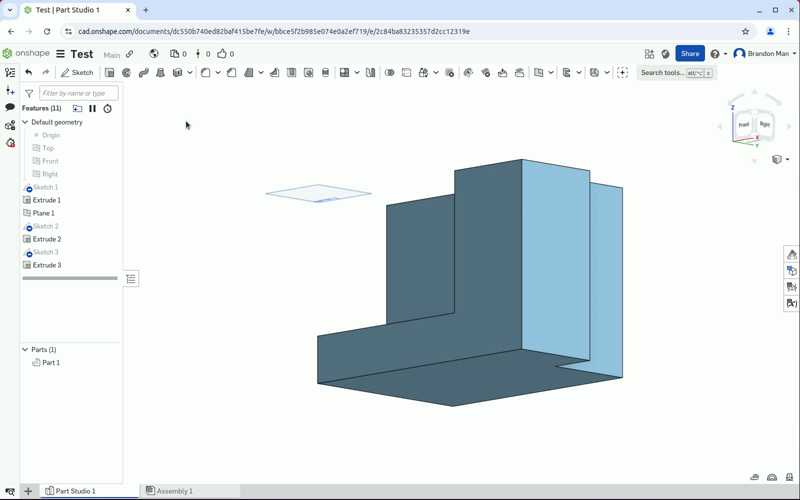
key(left, 3)
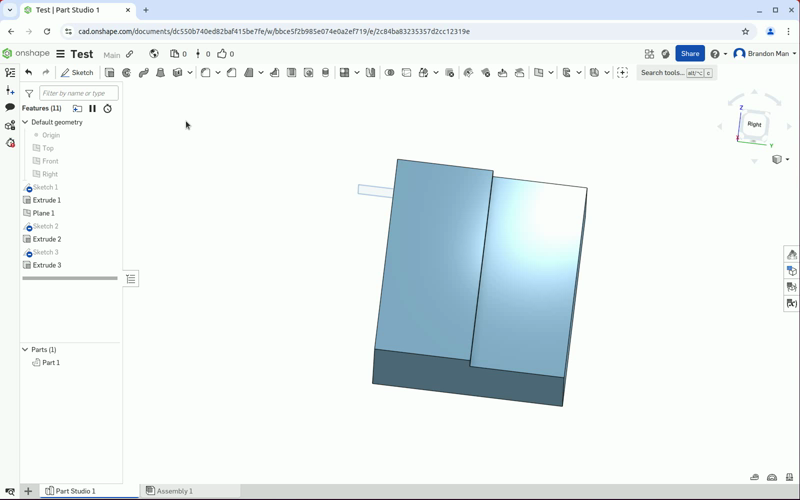
key(right, 3)
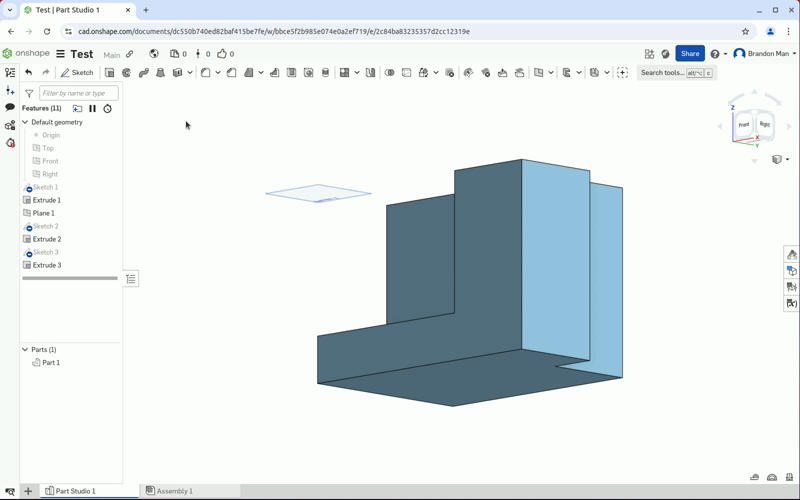
key(down, 3)
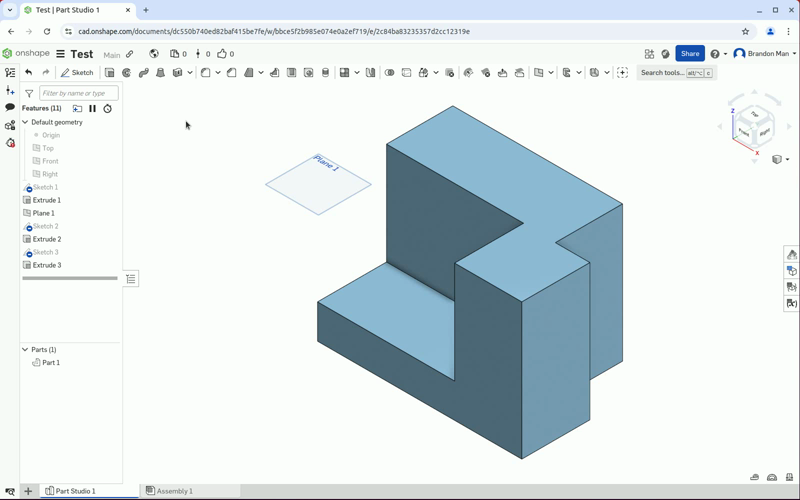
mouse_move(73, 189)
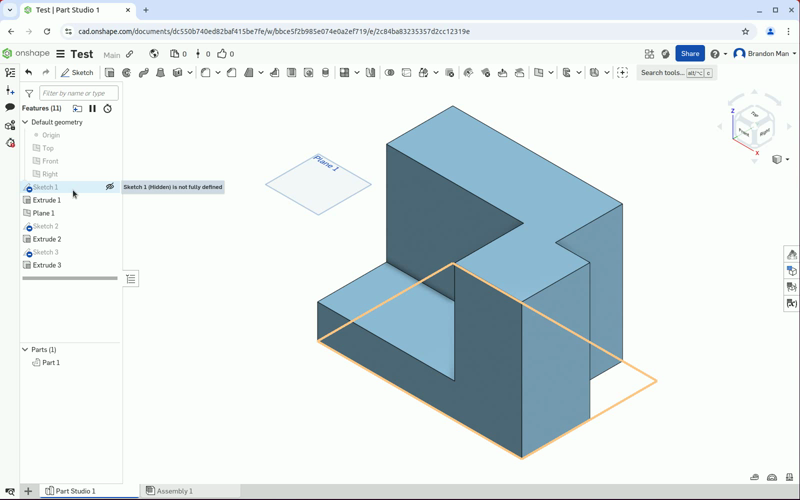
click(73, 189)